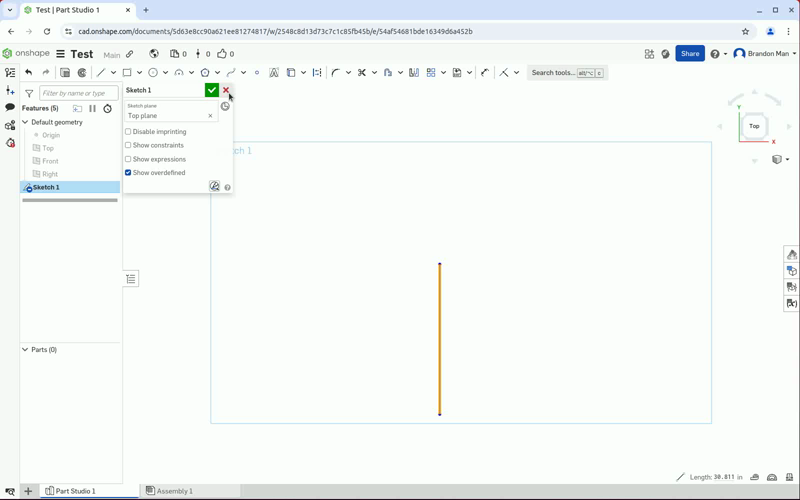
key(shift+h)
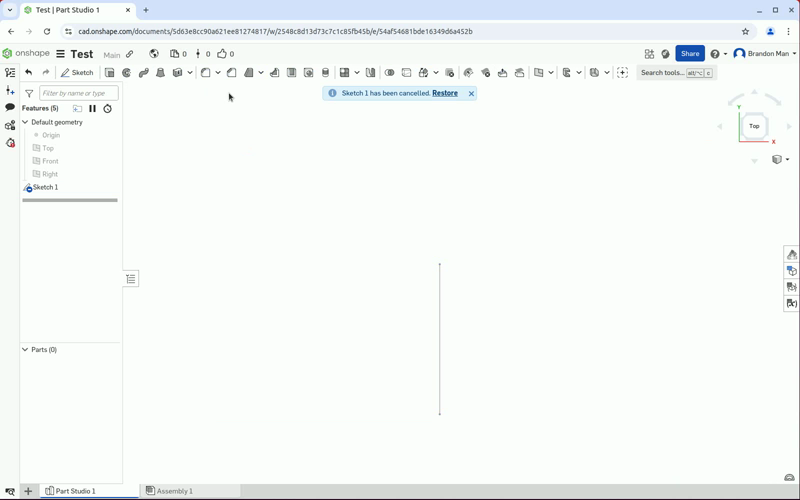
key(shift+s)
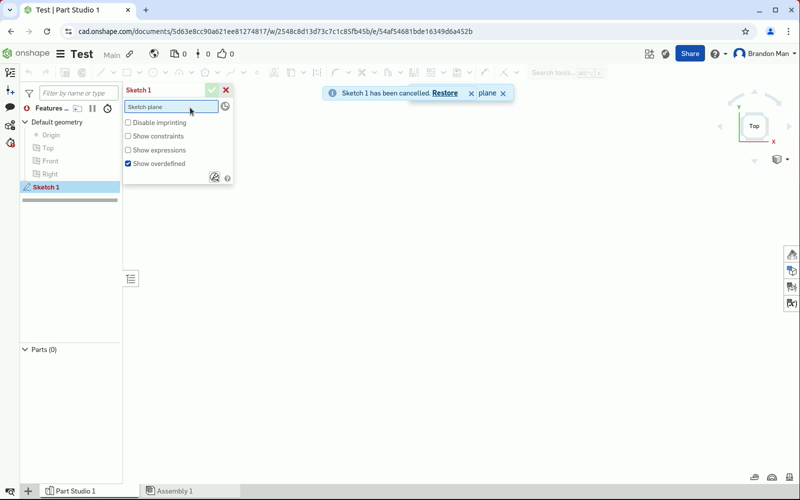
mouse_move(73, 150)
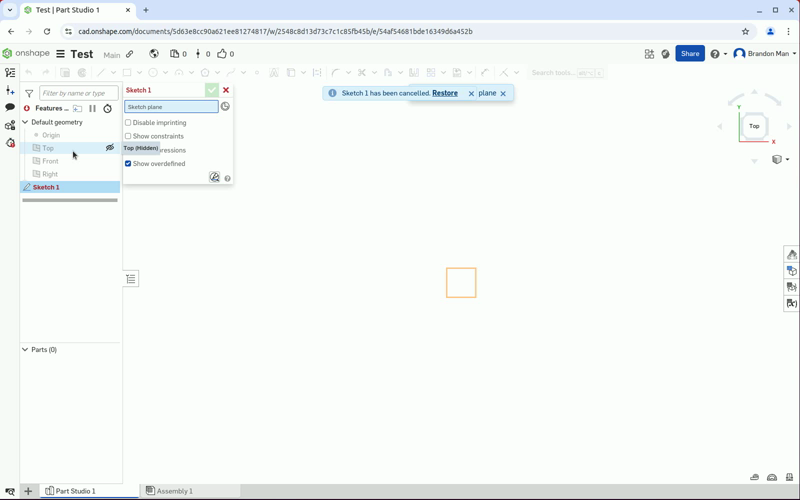
click(73, 150)
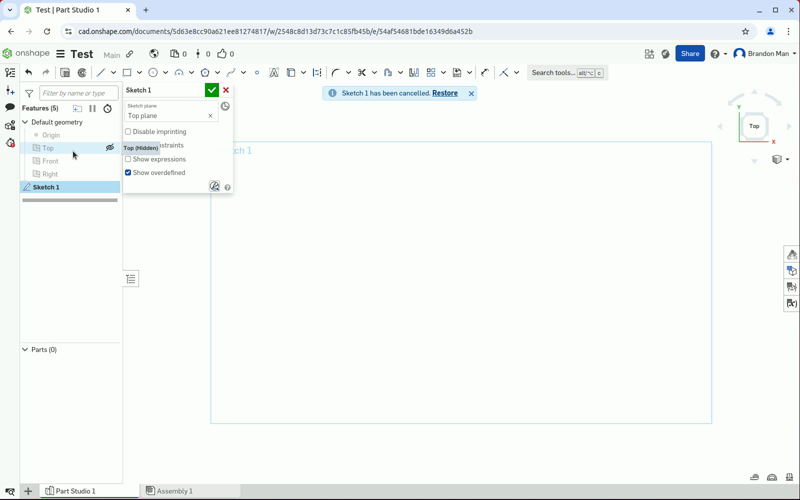
mouse_move(73, 352)
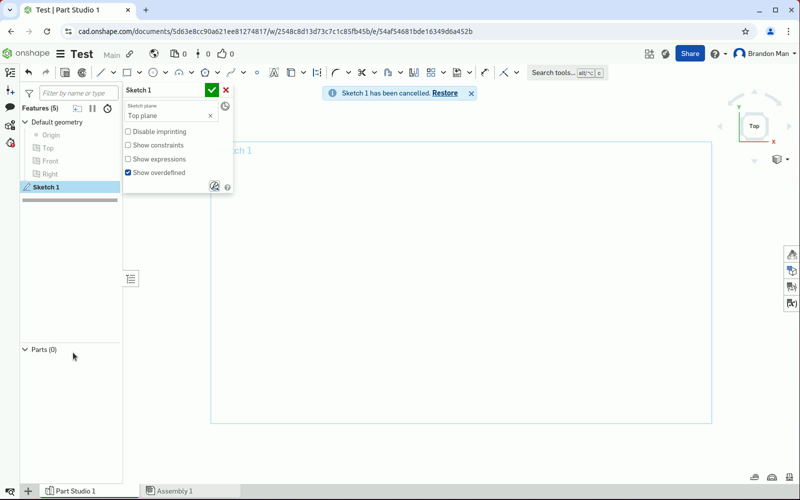
key(y)
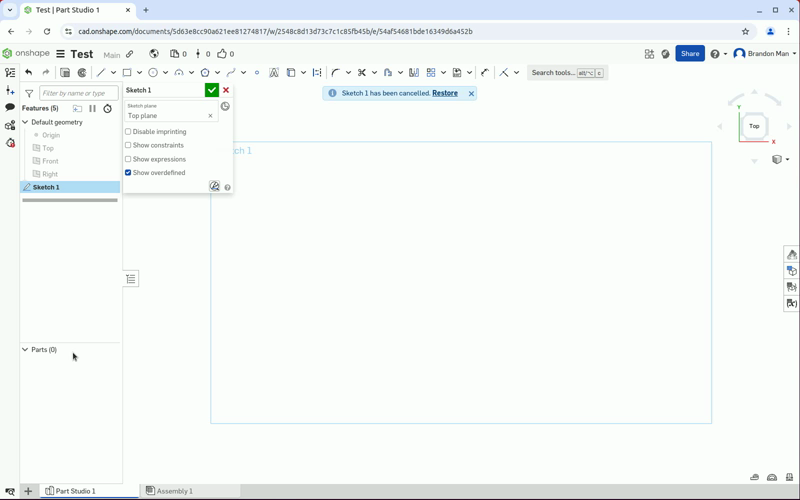
key(l)
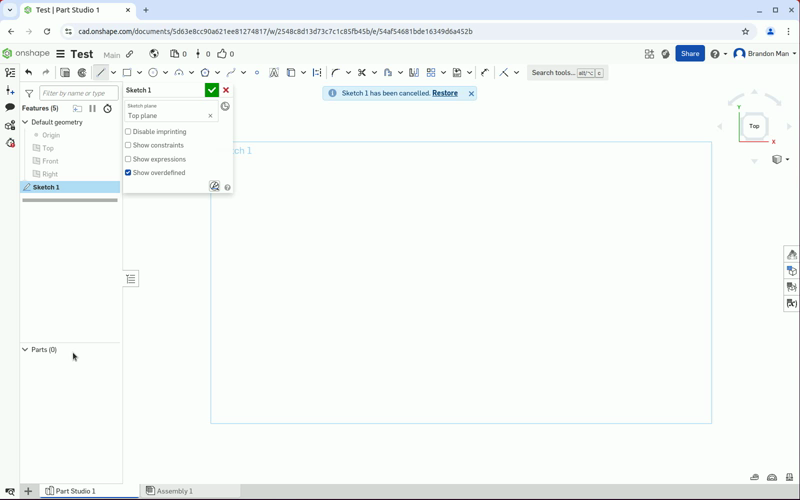
key_down(shift)
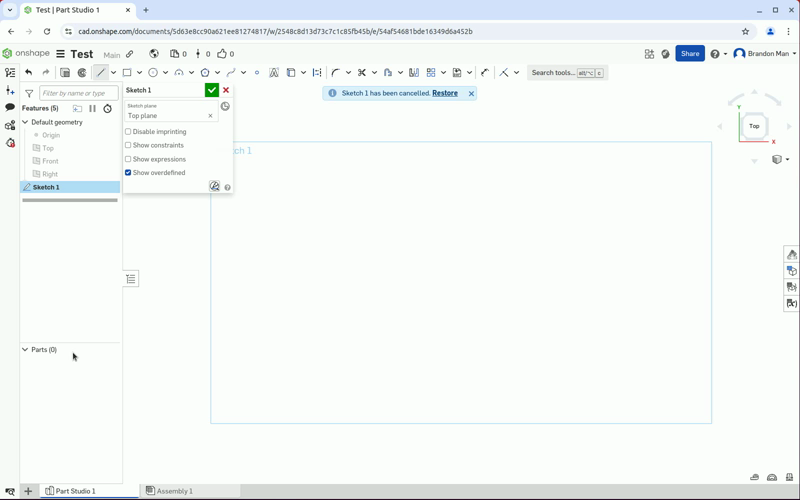
mouse_move(348, 282)
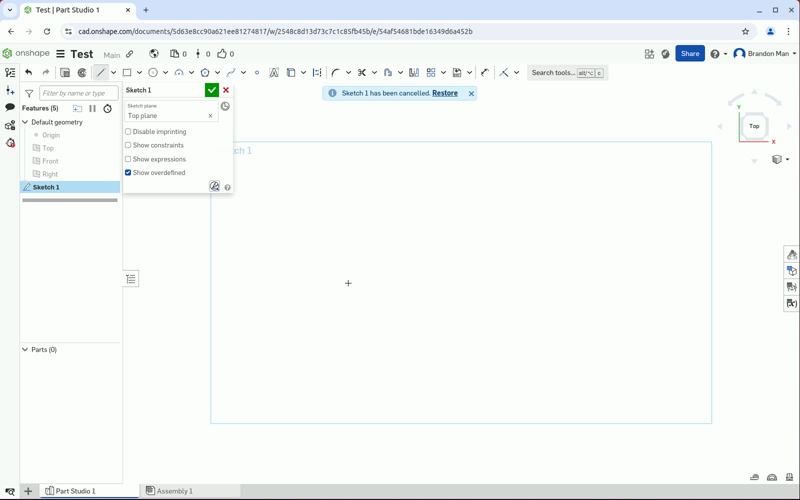
click(348, 282)
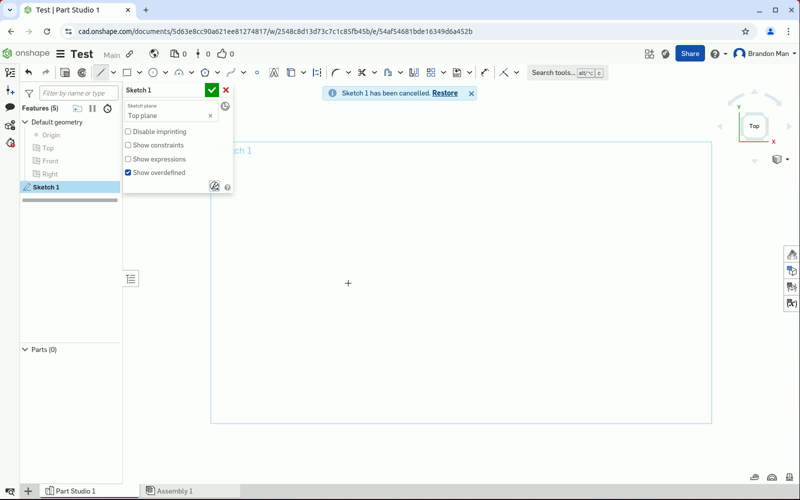
key_up(shift)
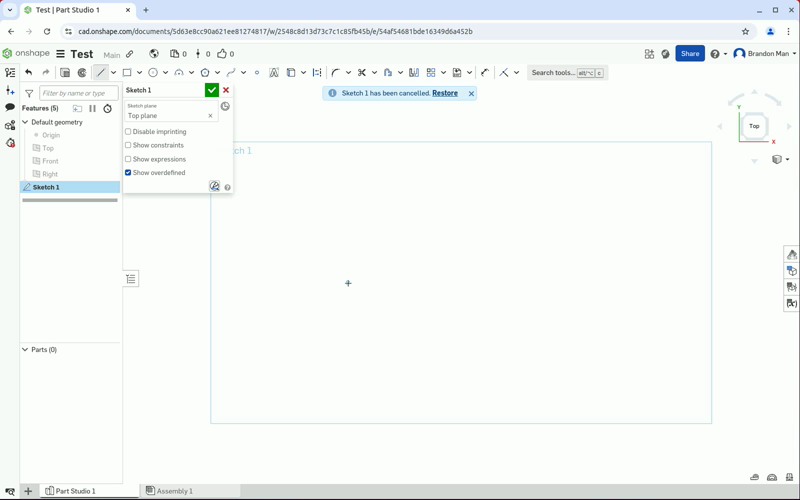
key_down(shift)
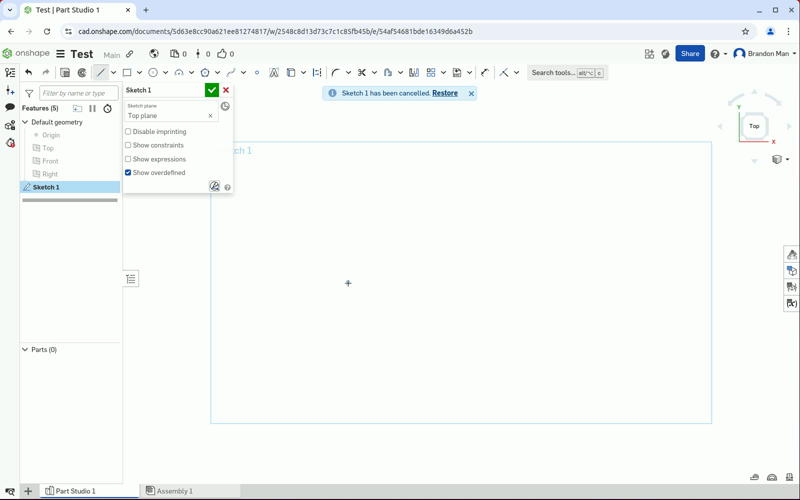
mouse_move(404, 379)
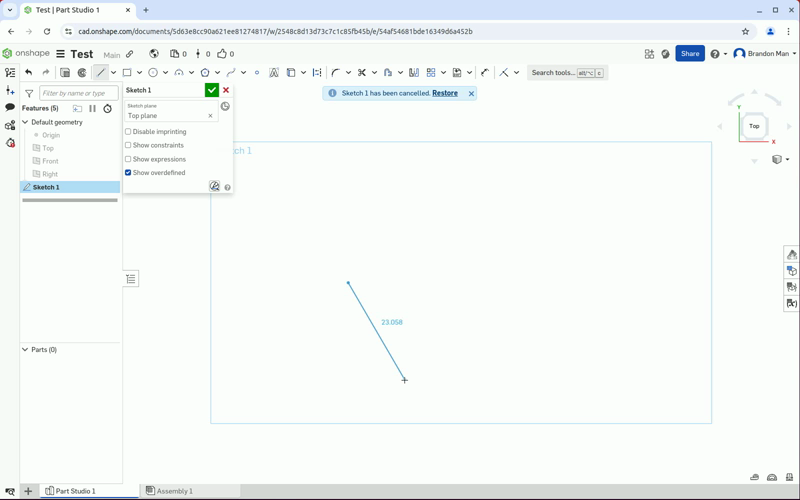
click(404, 379)
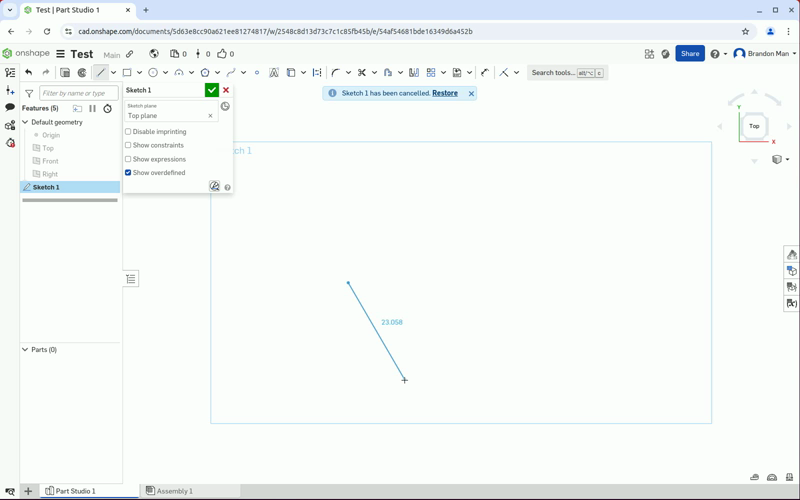
key_up(shift)
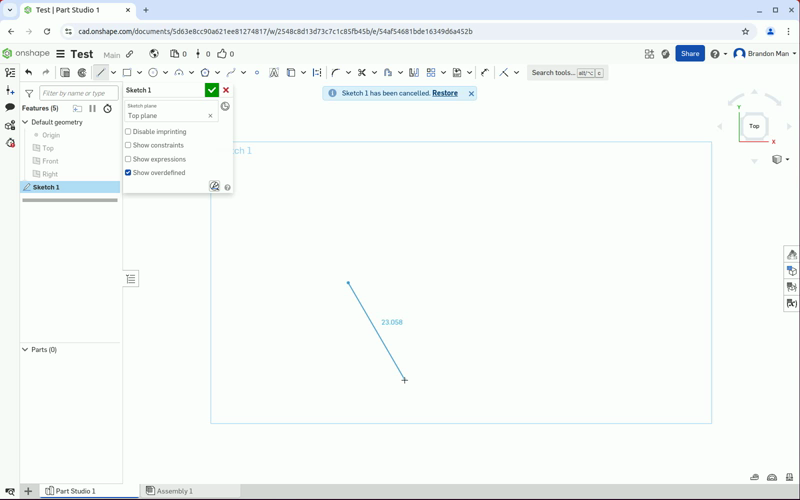
key_down(shift)
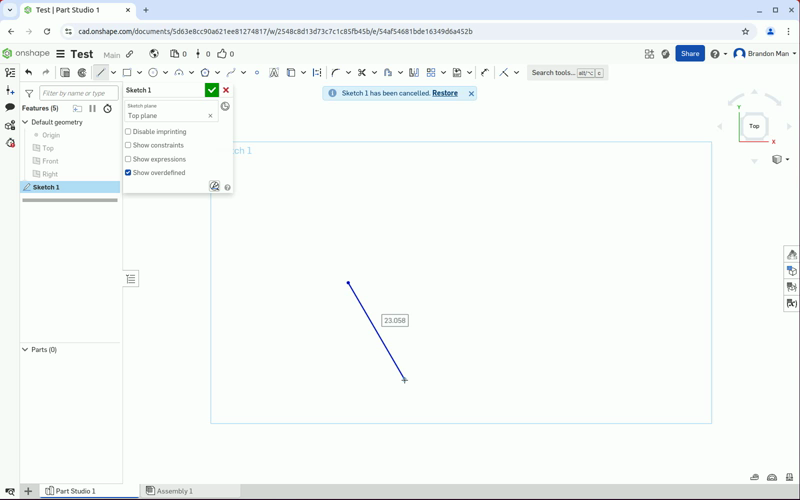
mouse_move(515, 379)
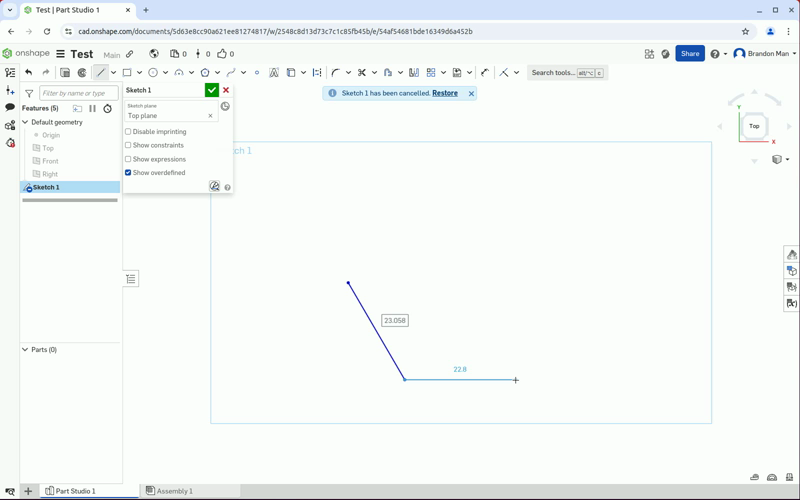
click(515, 379)
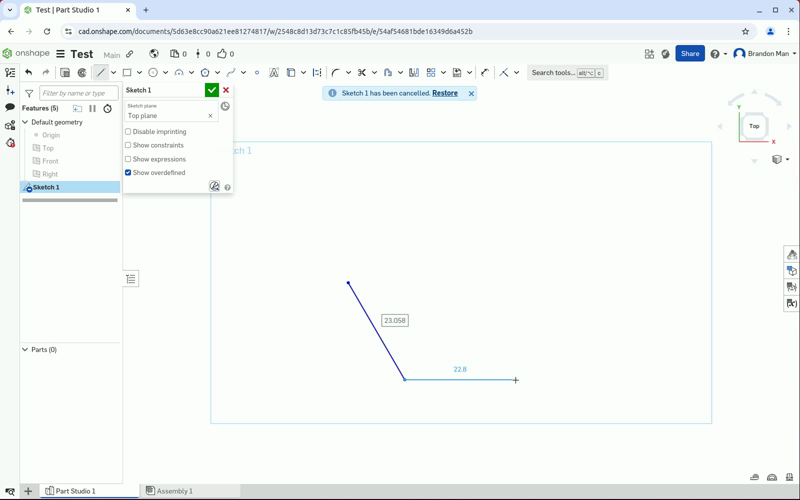
key_up(shift)
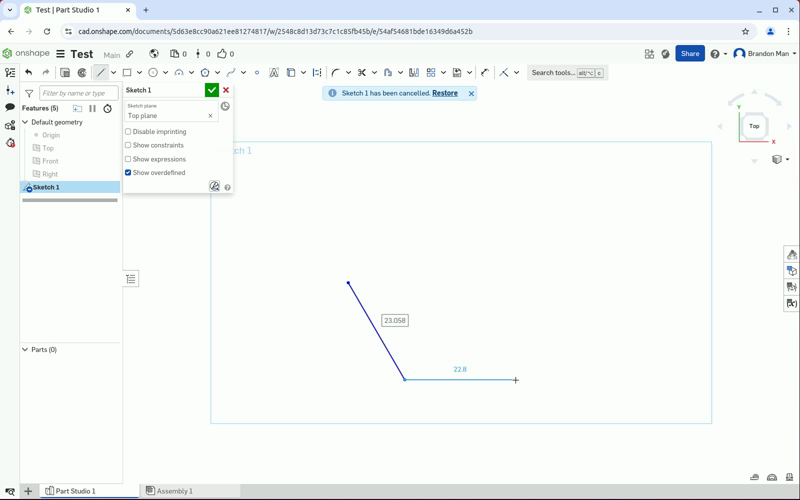
key_down(shift)
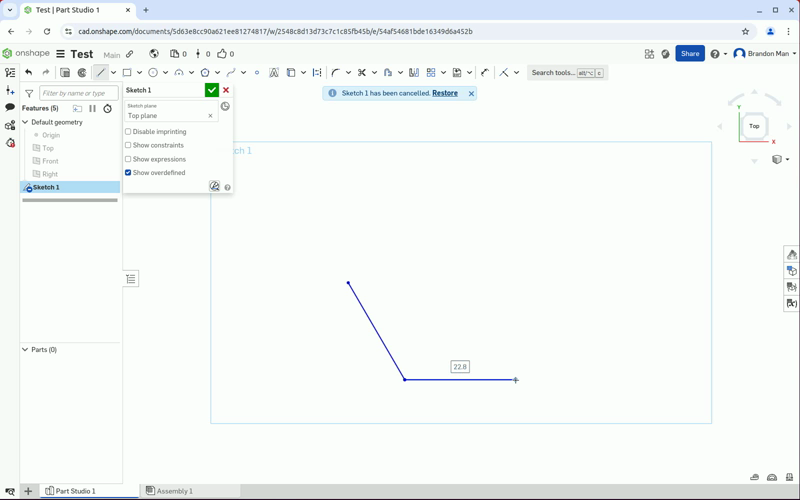
mouse_move(572, 282)
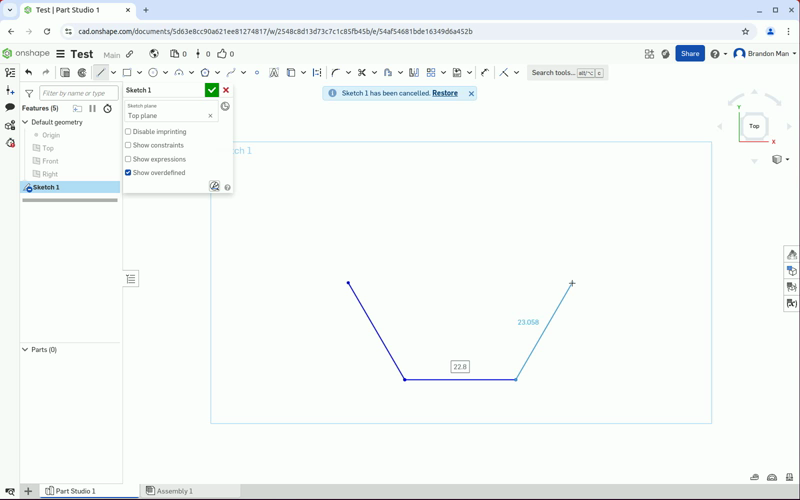
click(572, 282)
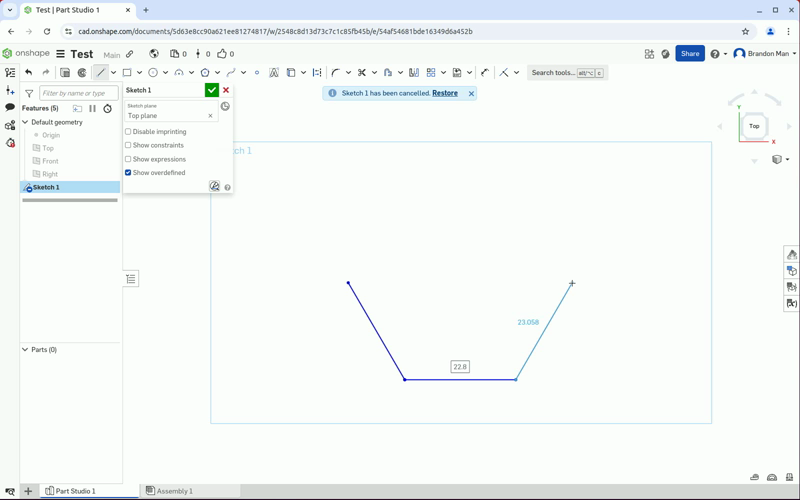
key_up(shift)
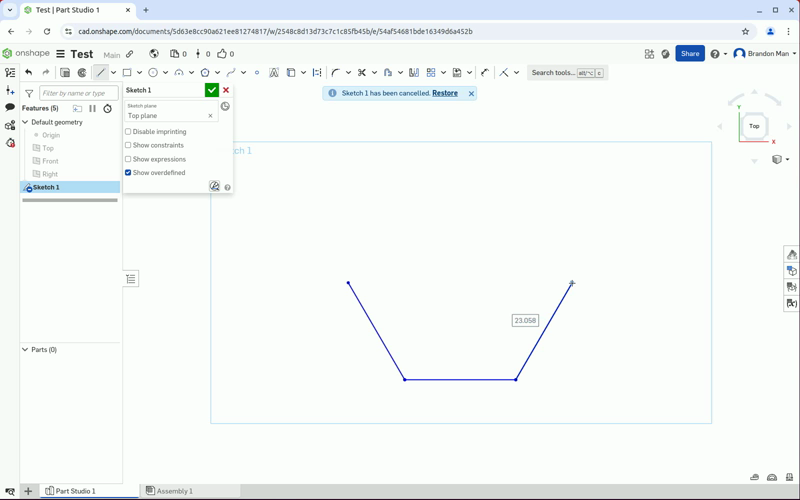
key_down(shift)
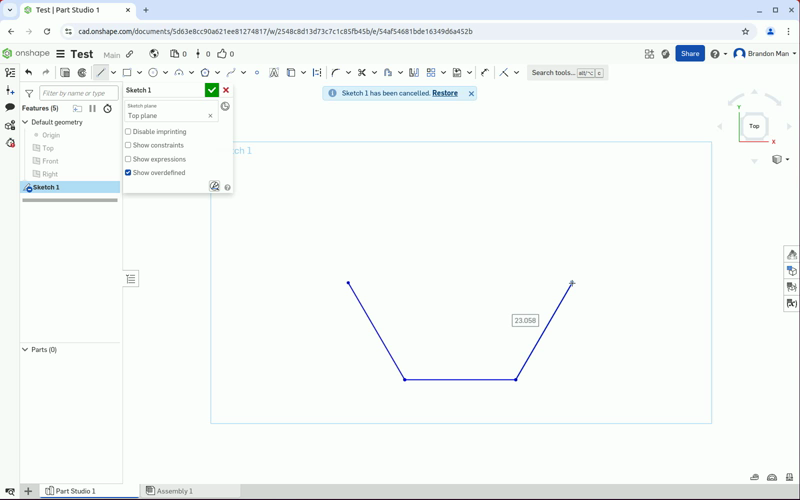
mouse_move(515, 186)
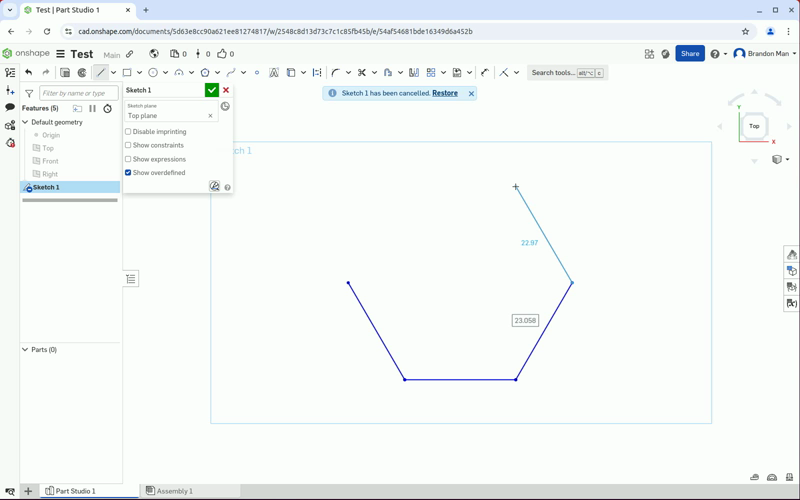
click(515, 186)
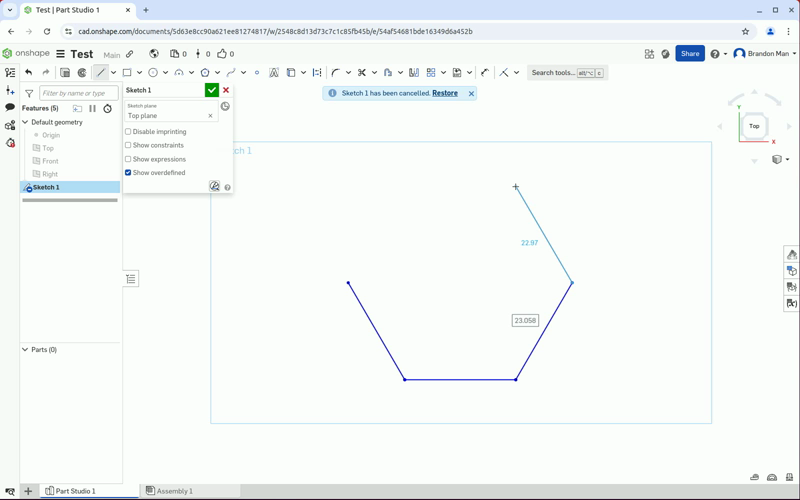
key_up(shift)
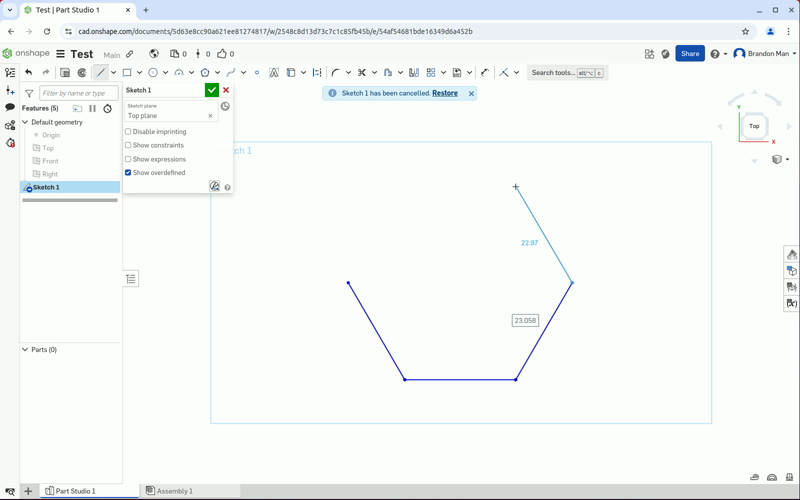
key_down(shift)
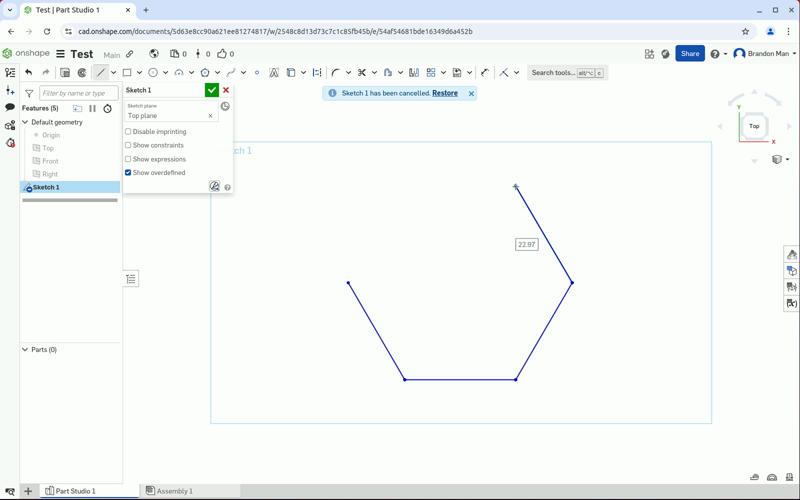
mouse_move(404, 186)
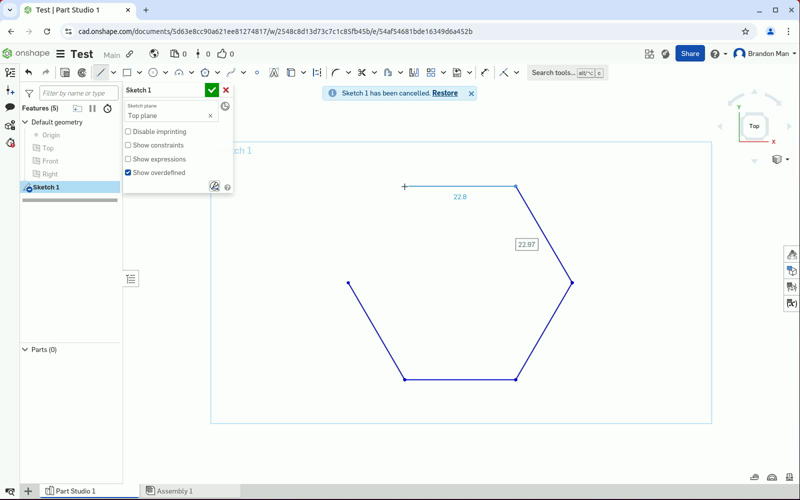
click(404, 186)
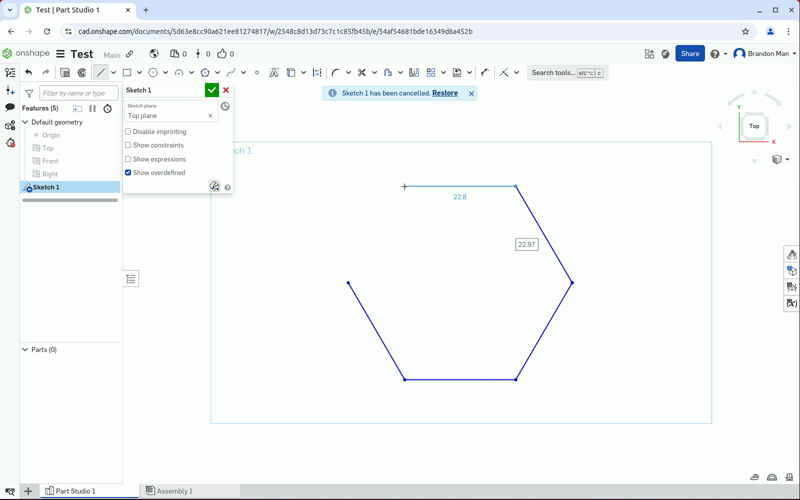
key_up(shift)
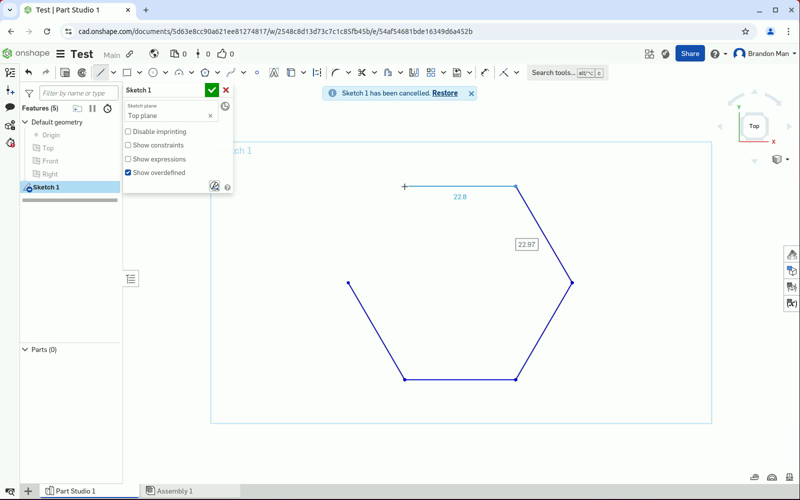
key_down(shift)
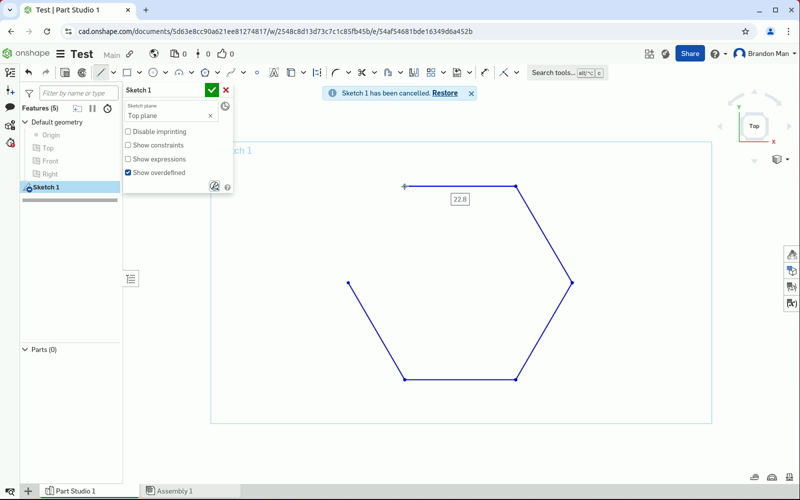
mouse_move(348, 282)
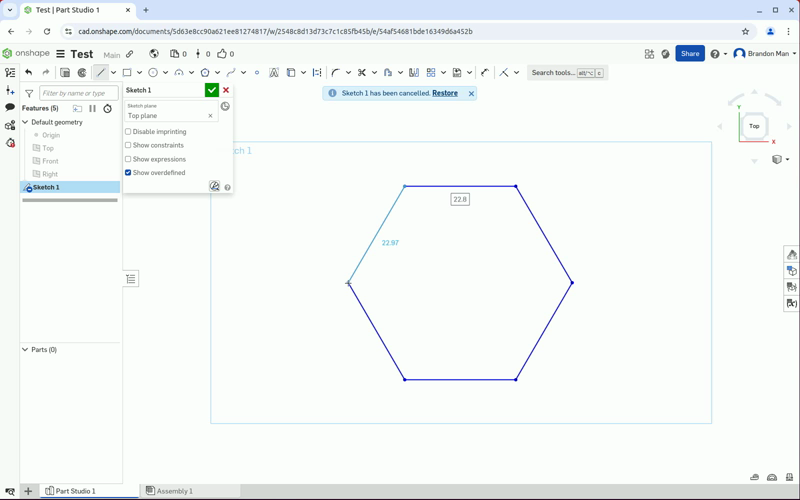
key_up(shift)
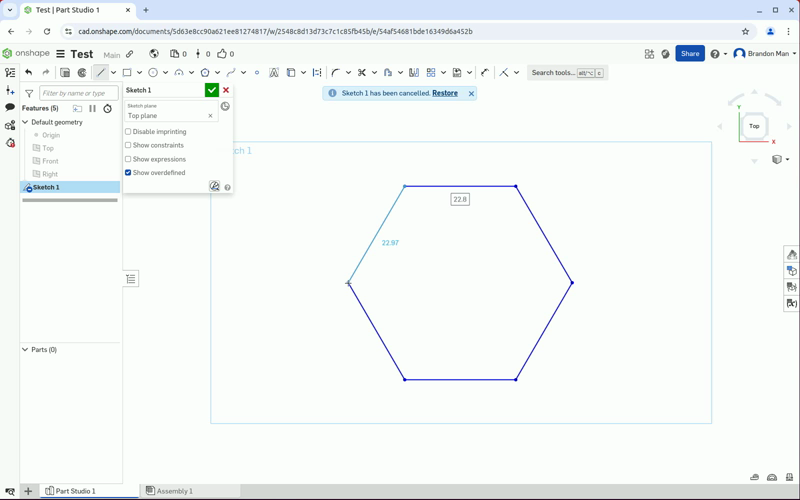
click(348, 282)
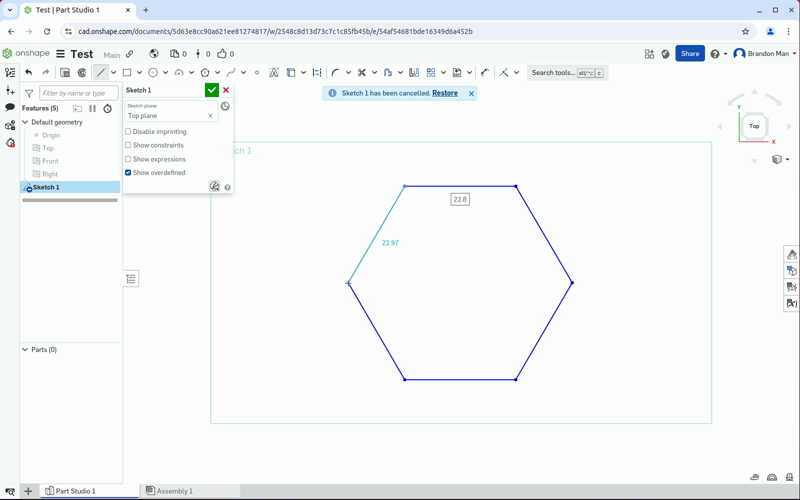
key(esc)
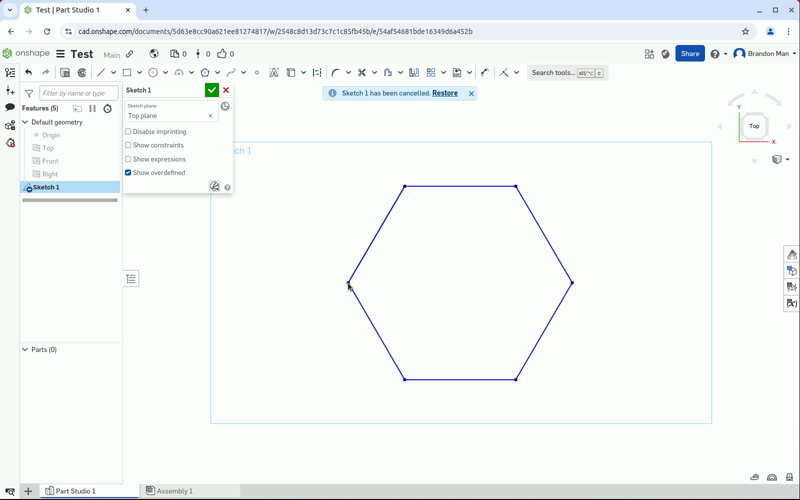
mouse_move(403, 251)
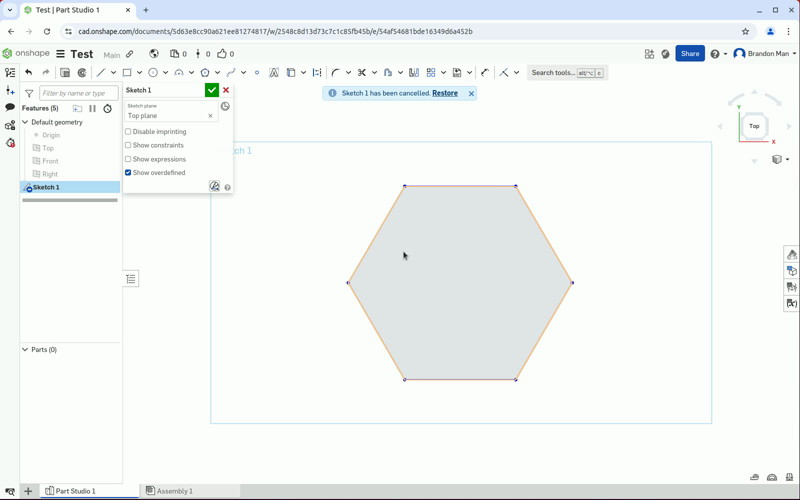
click(403, 251)
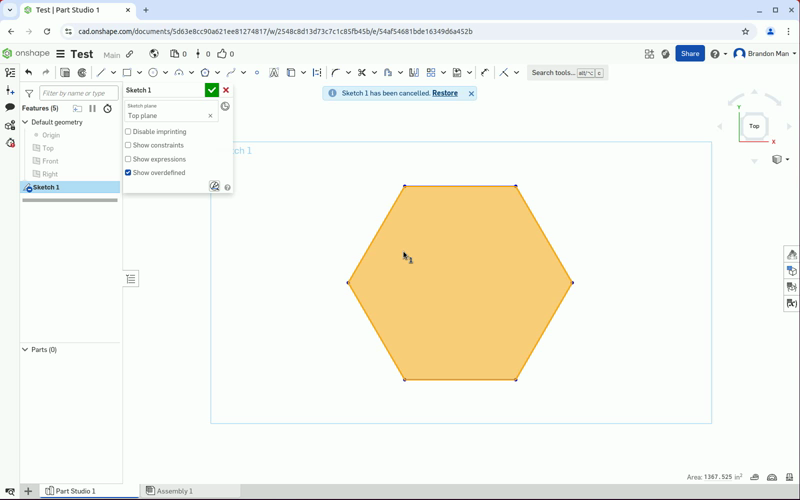
mouse_move(73, 352)
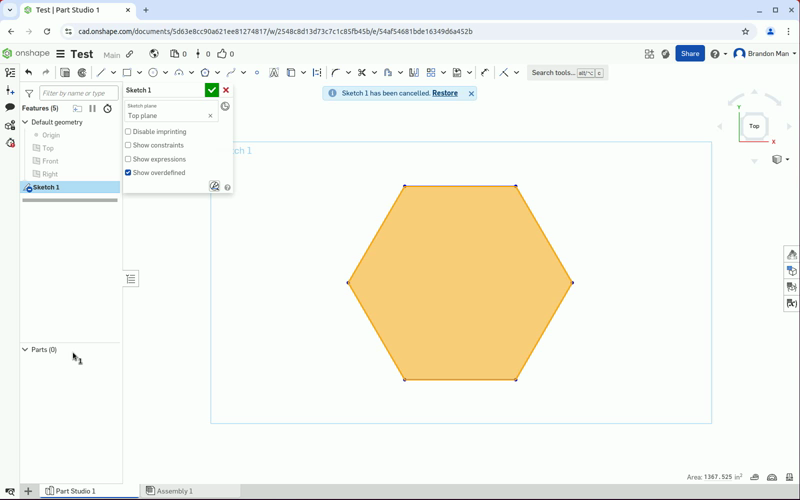
key(shift+y)
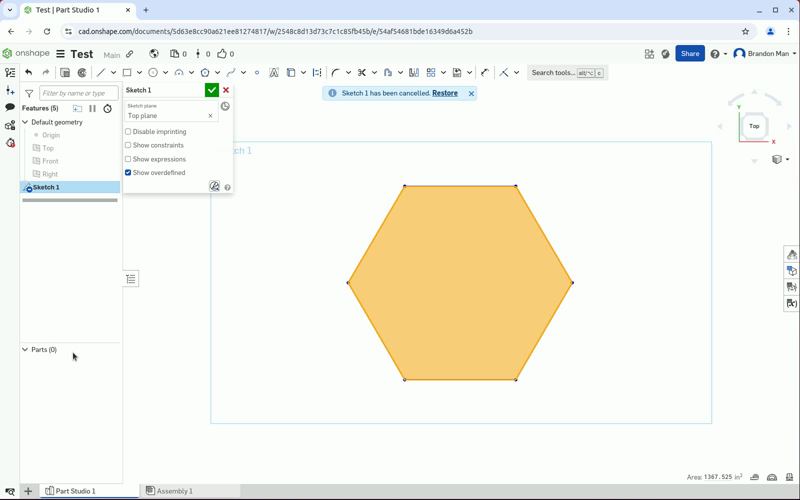
key(shift+e)
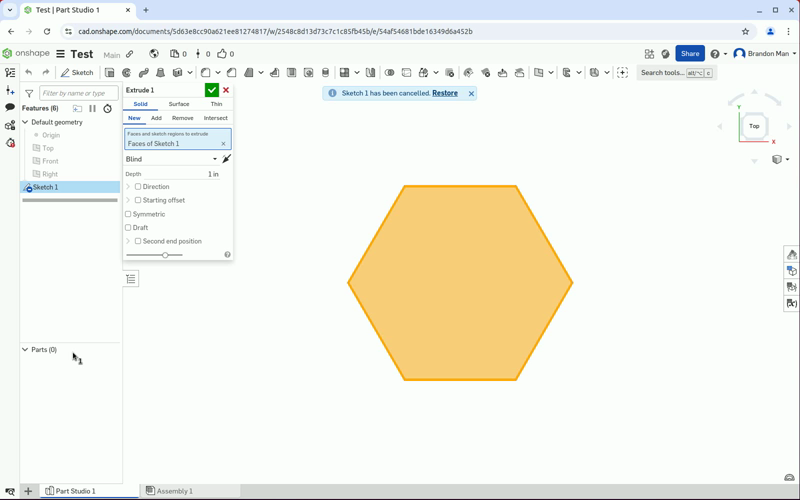
mouse_move(143, 106)
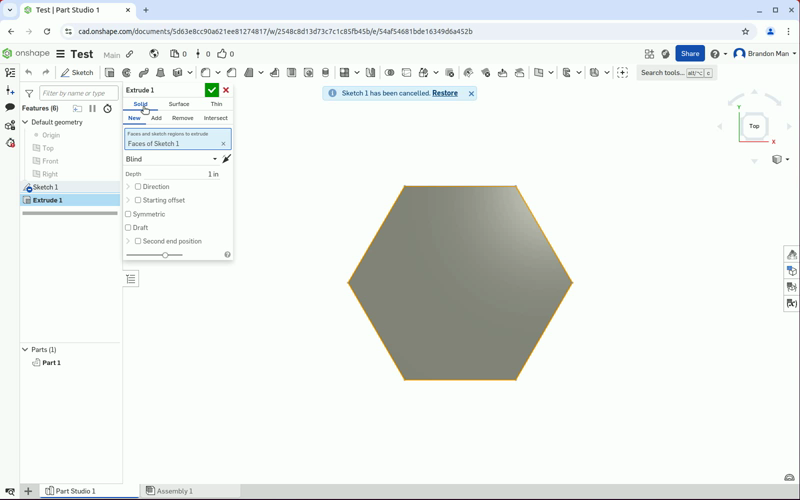
click(143, 106)
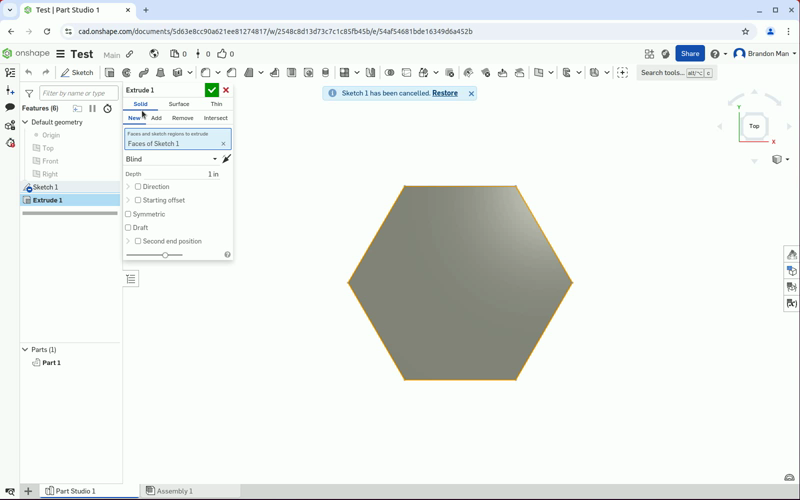
mouse_move(137, 120)
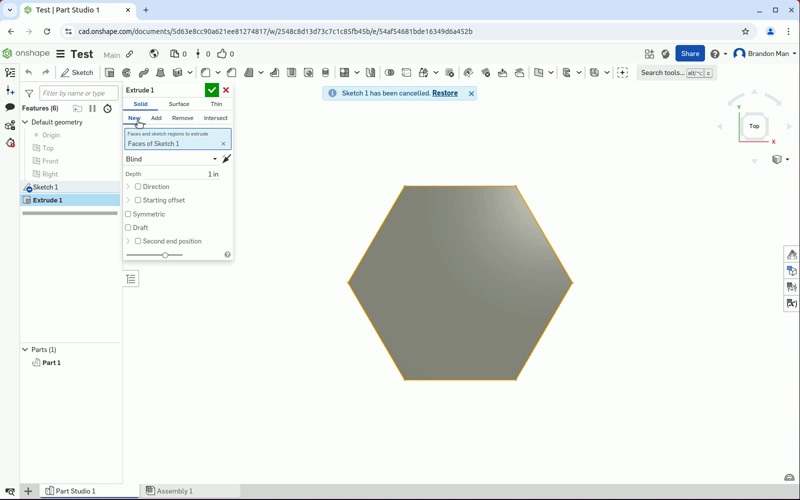
click(137, 120)
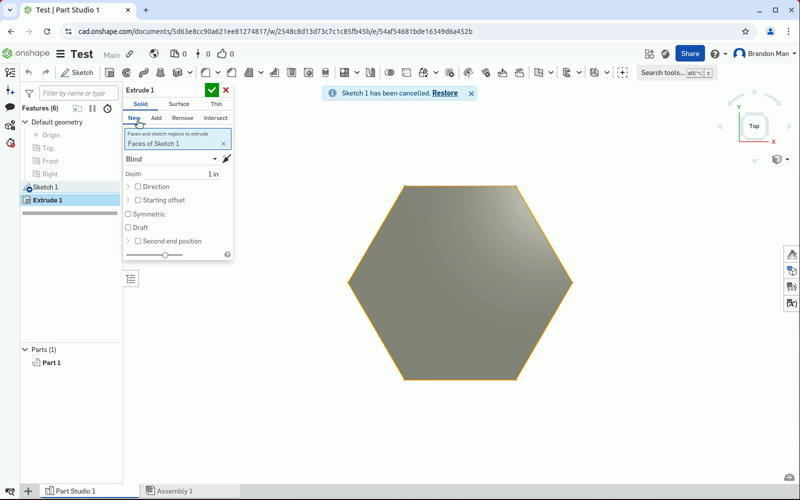
key(tab, 4)
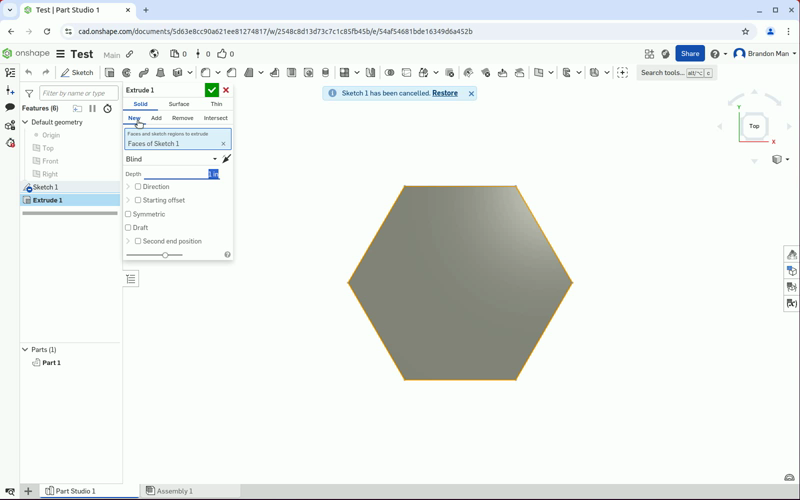
text(2.648)
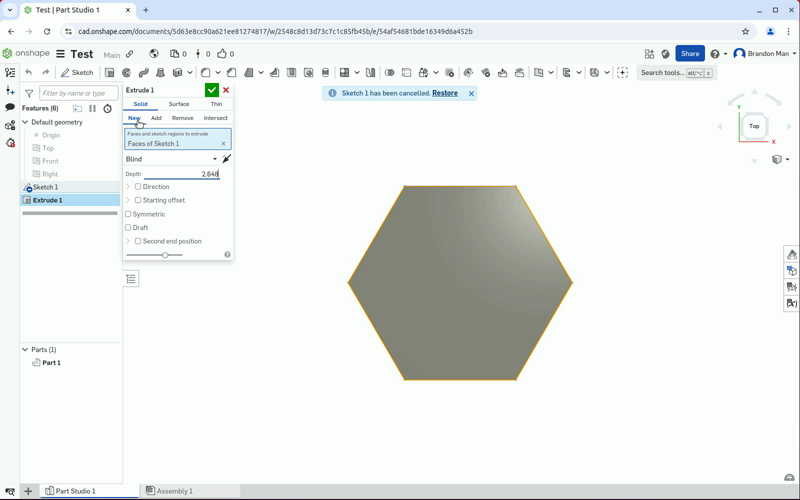
key(enter)
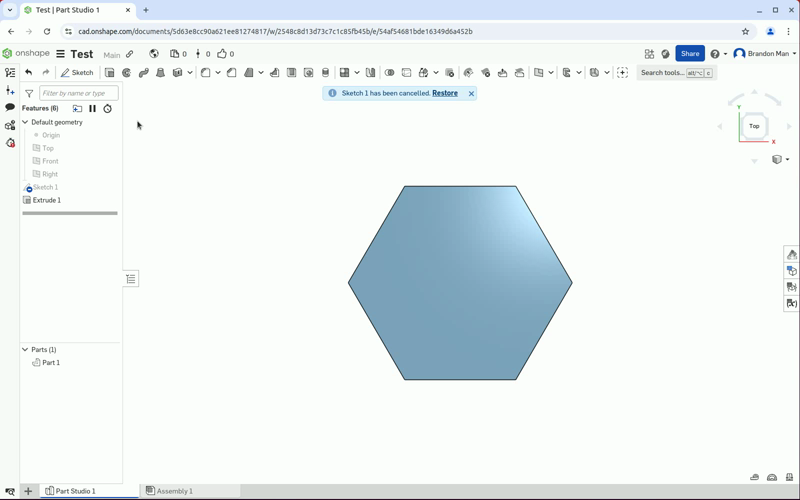
key(shift+h)
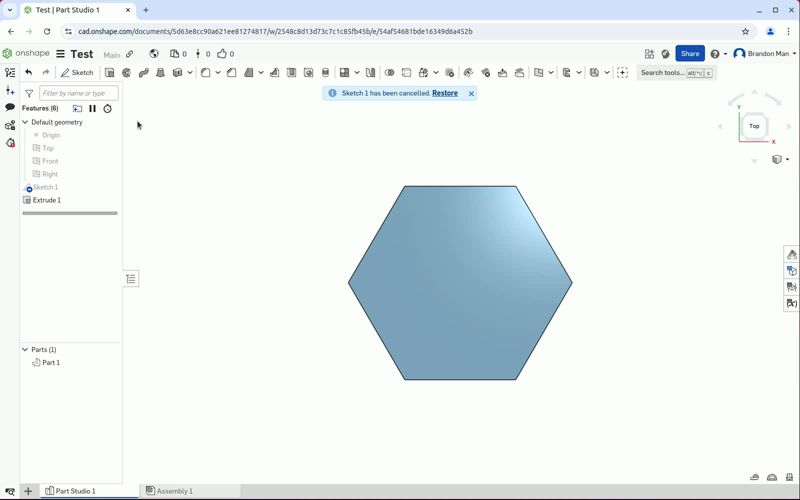
key(shift+h)
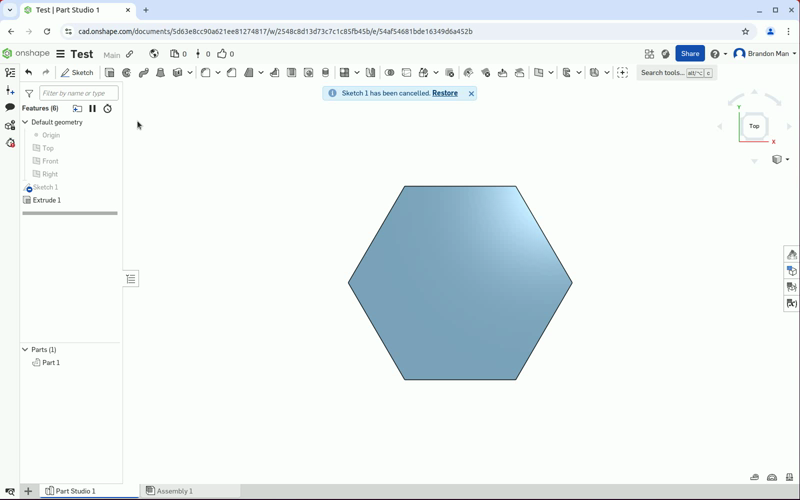
mouse_move(73, 189)
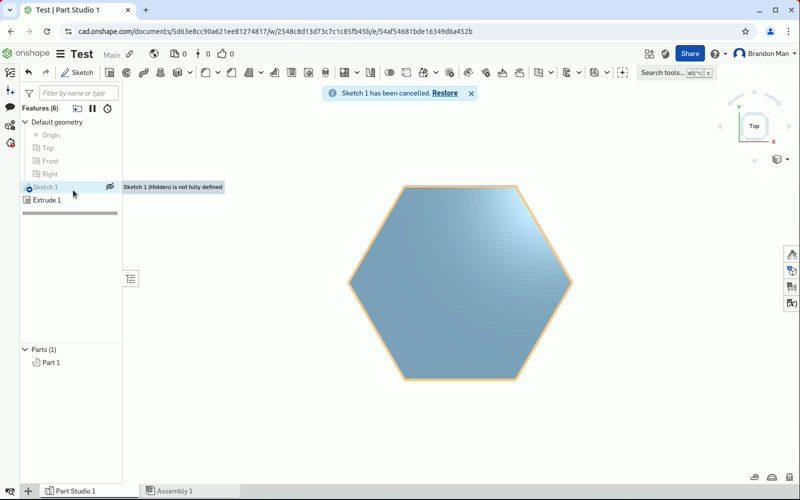
click(73, 189)
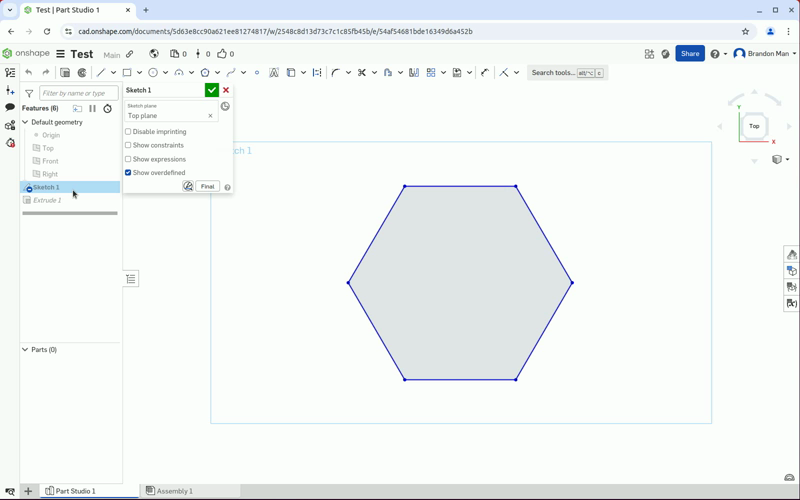
mouse_move(229, 92)
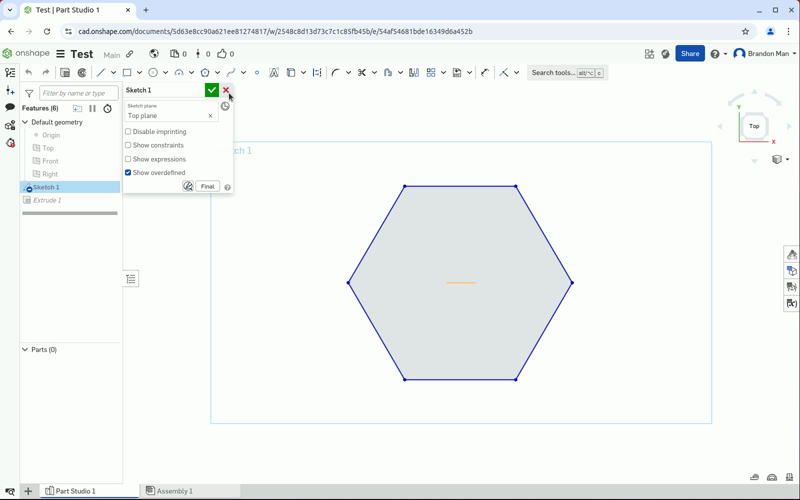
click(229, 92)
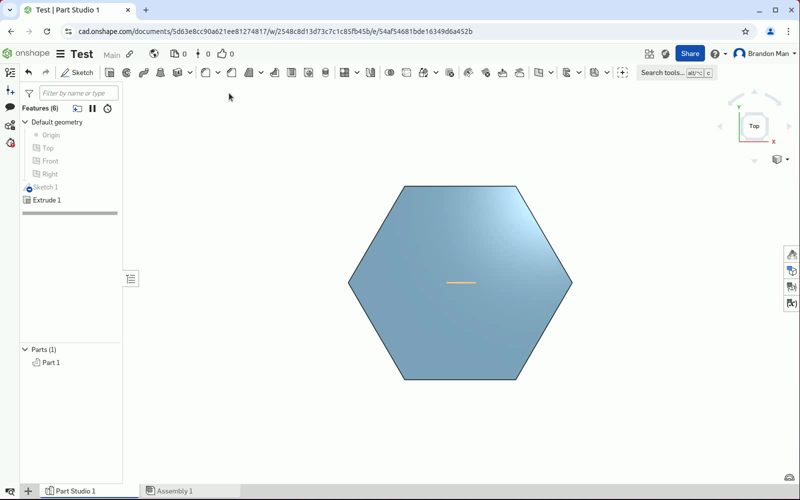
mouse_move(541, 75)
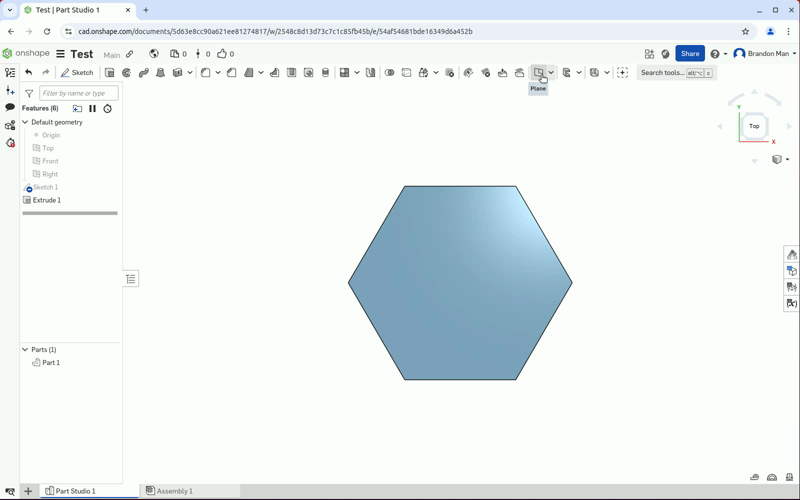
click(541, 75)
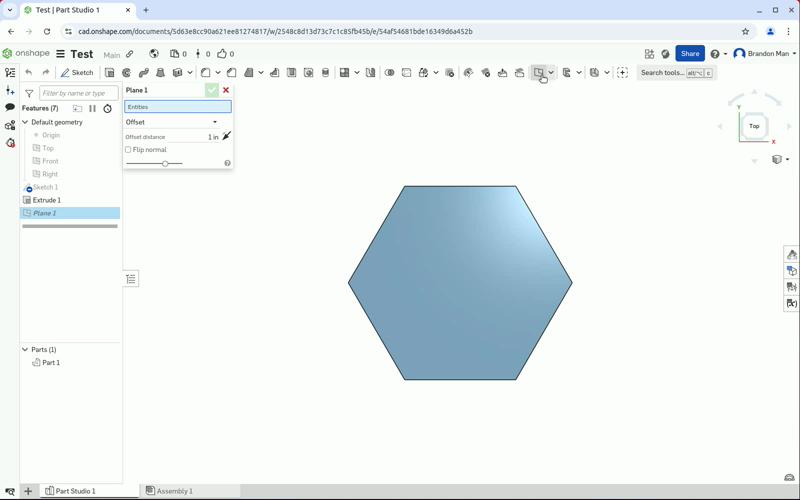
mouse_move(73, 150)
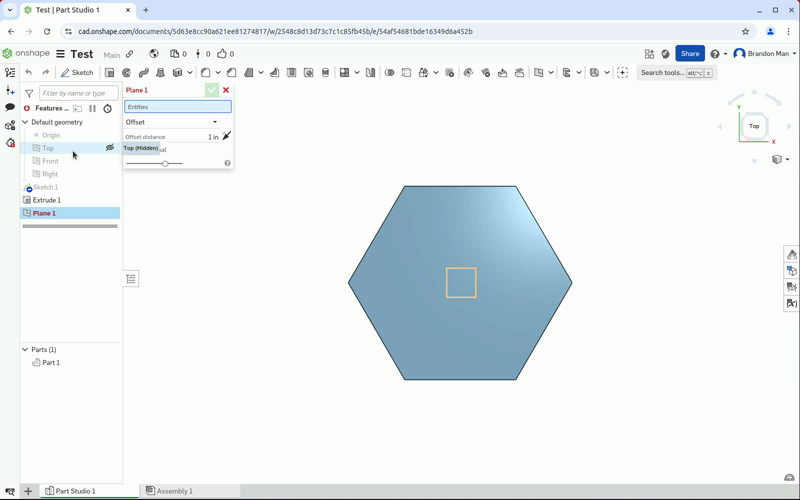
click(73, 150)
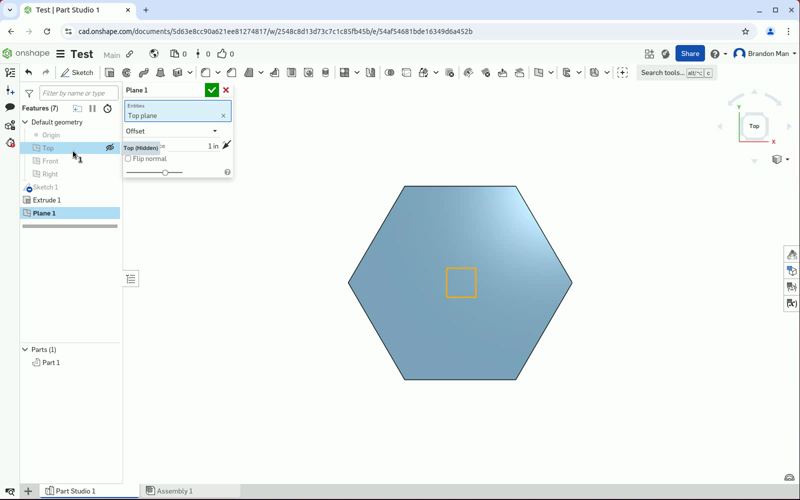
key(tab, 2)
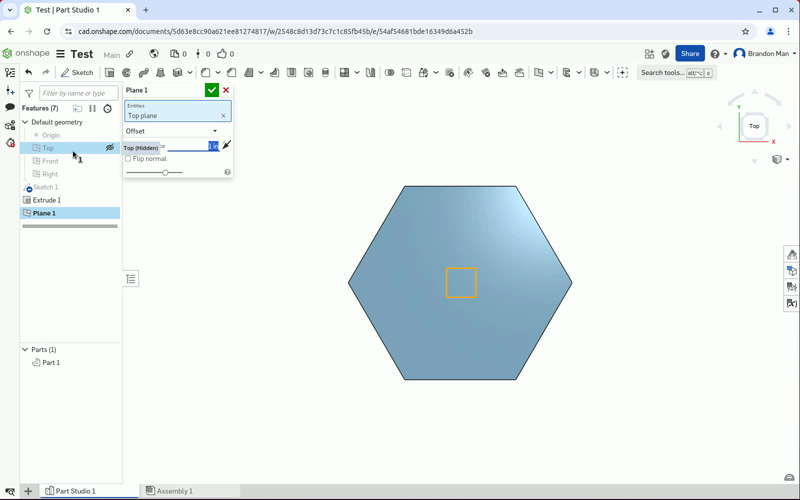
text(2.65)
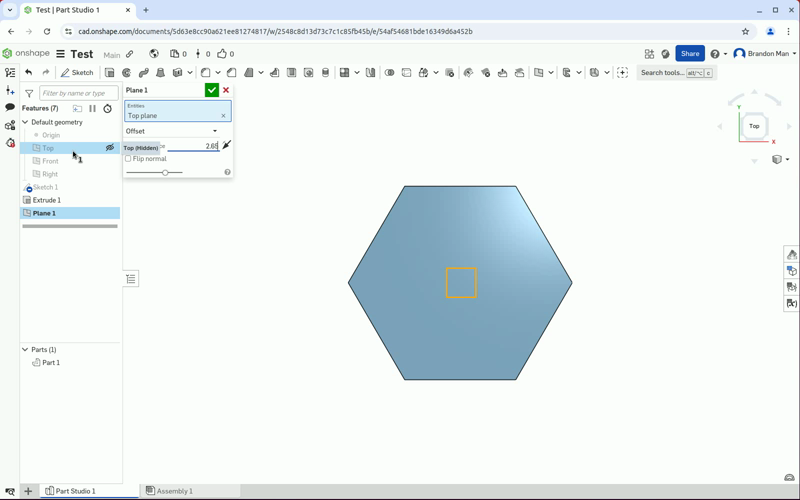
key(enter, 2)
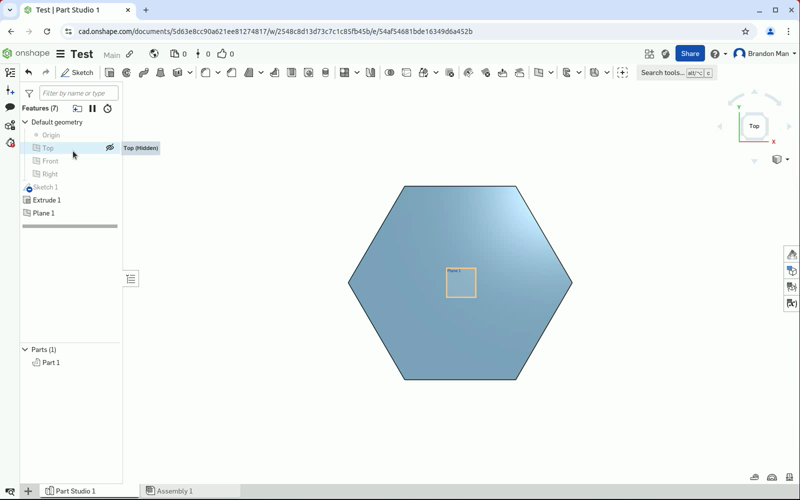
key(shift+s)
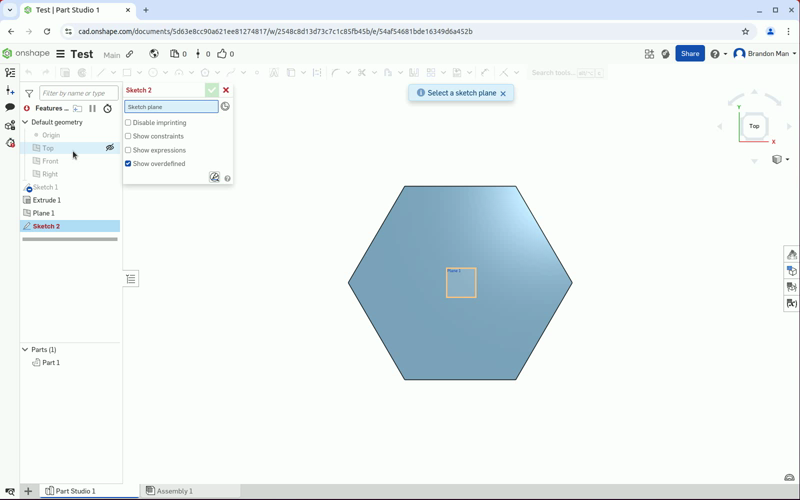
mouse_move(73, 215)
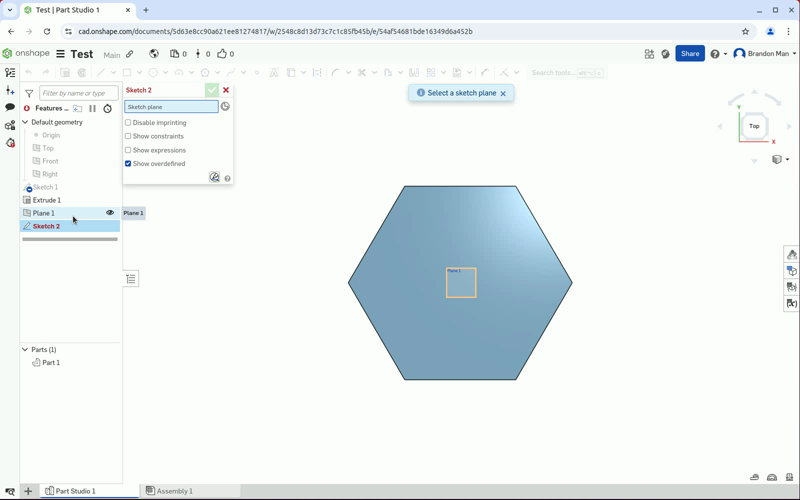
click(73, 215)
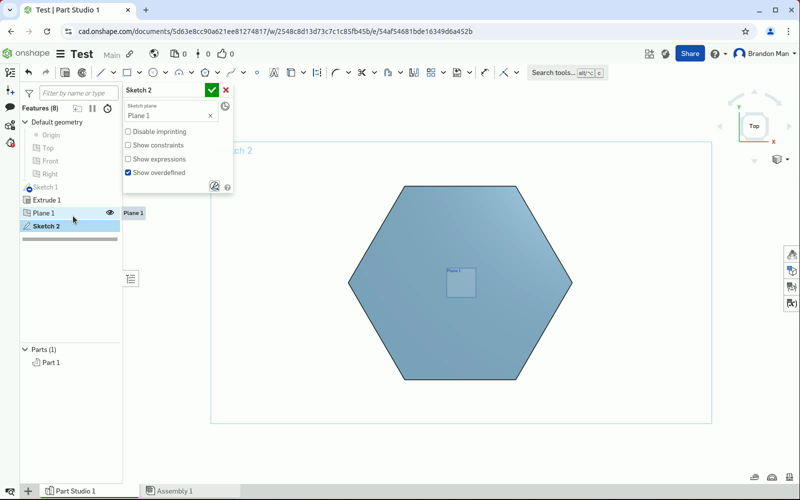
mouse_move(73, 352)
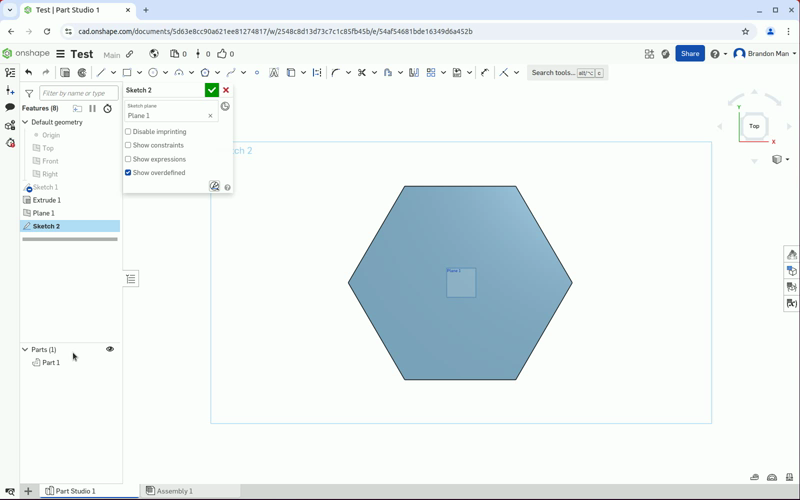
key(y)
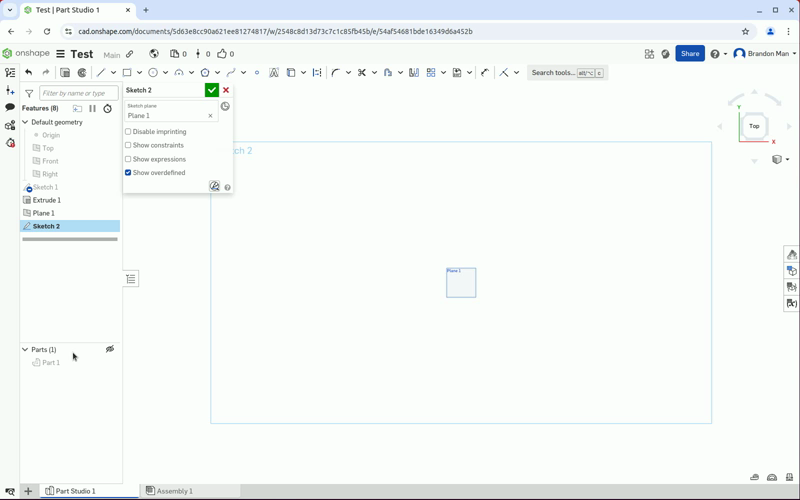
key(l)
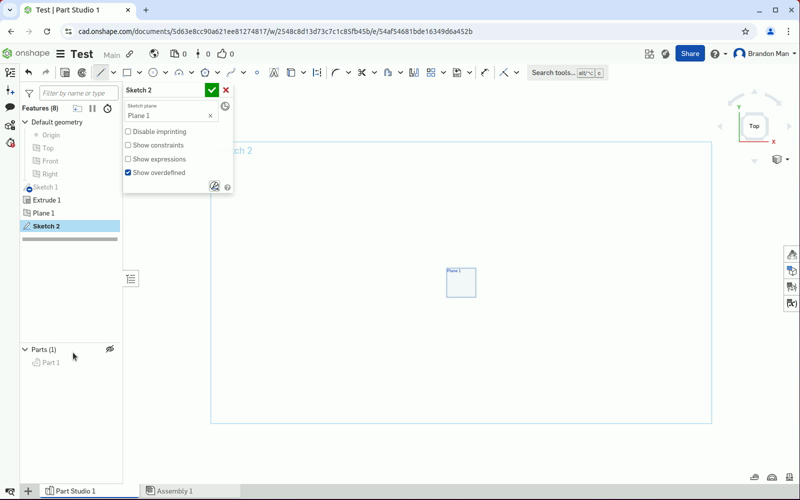
key_down(shift)
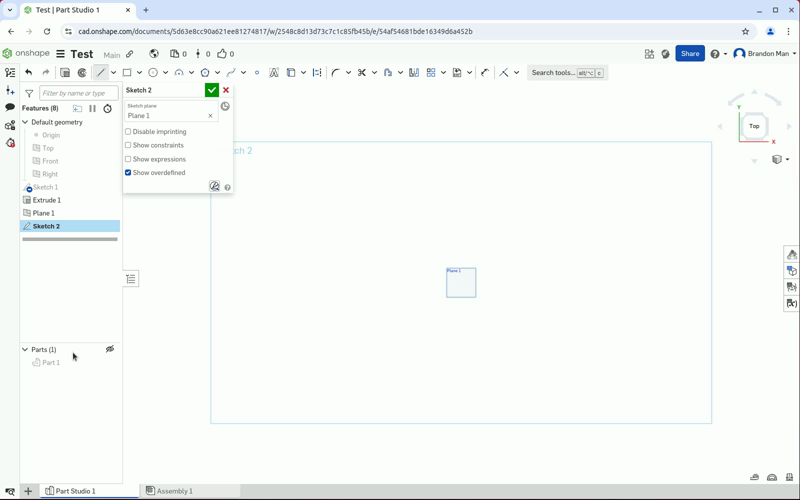
mouse_move(363, 282)
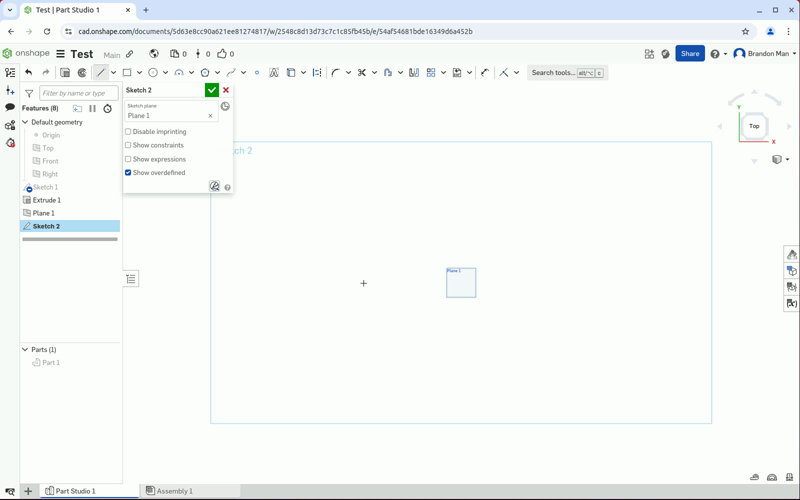
click(363, 282)
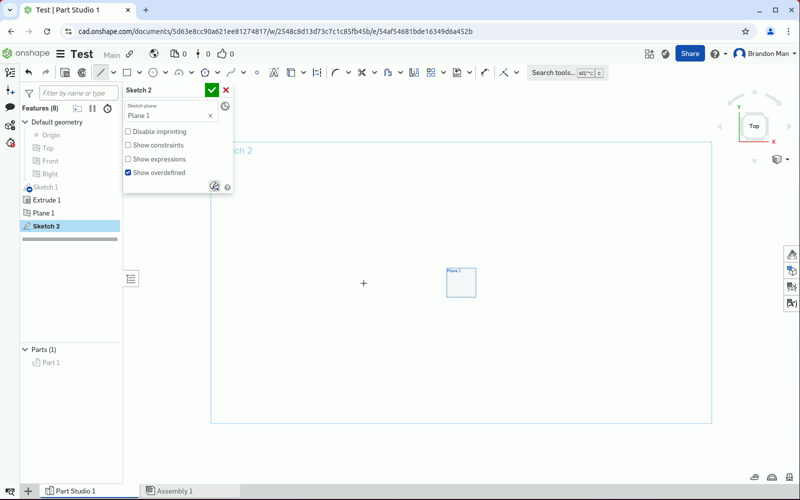
key_up(shift)
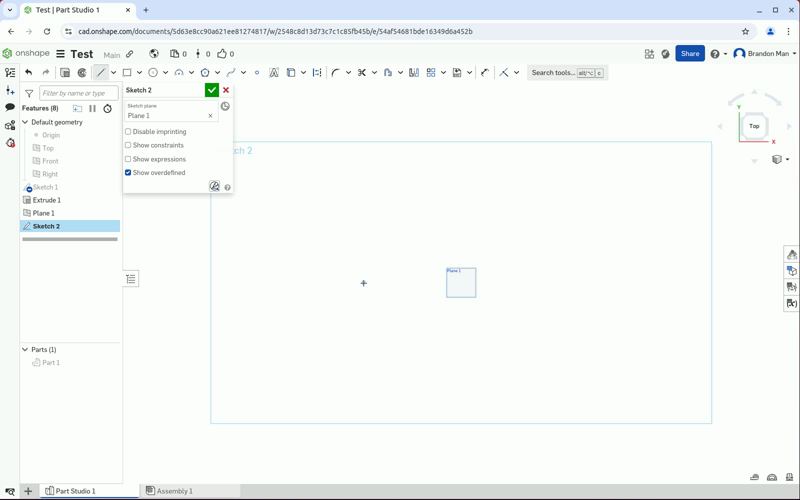
key_down(shift)
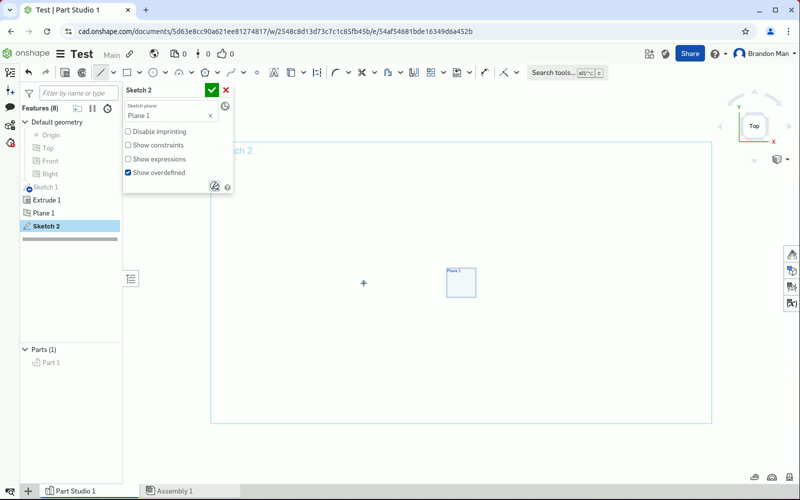
mouse_move(412, 366)
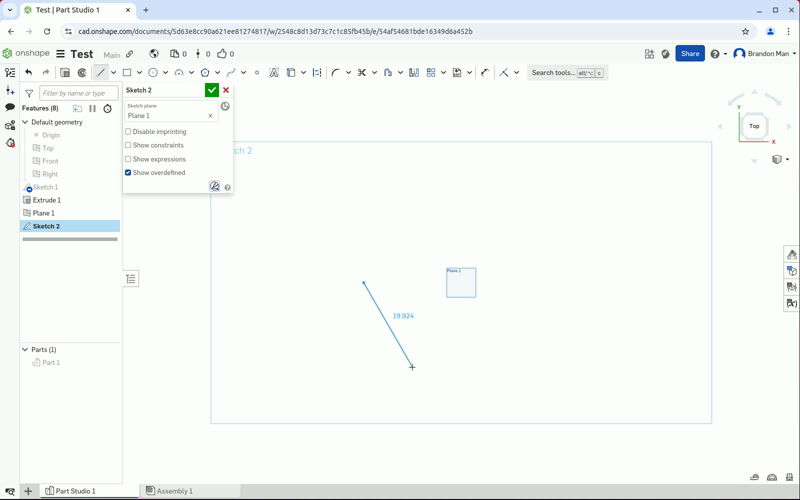
click(412, 366)
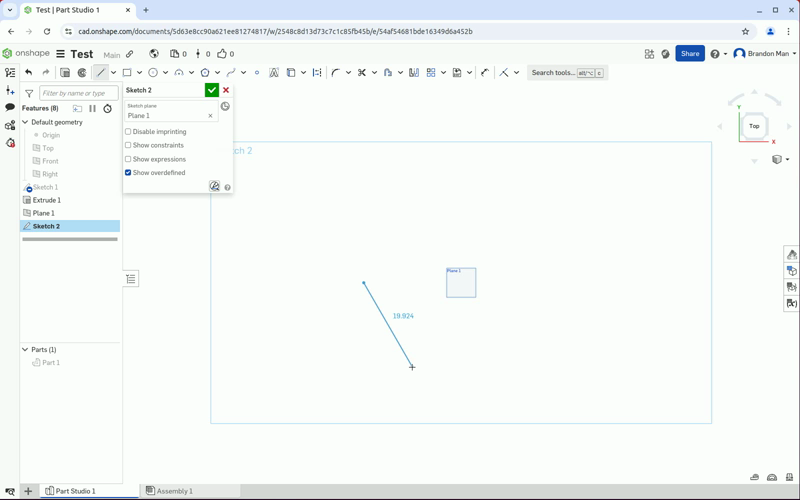
key_up(shift)
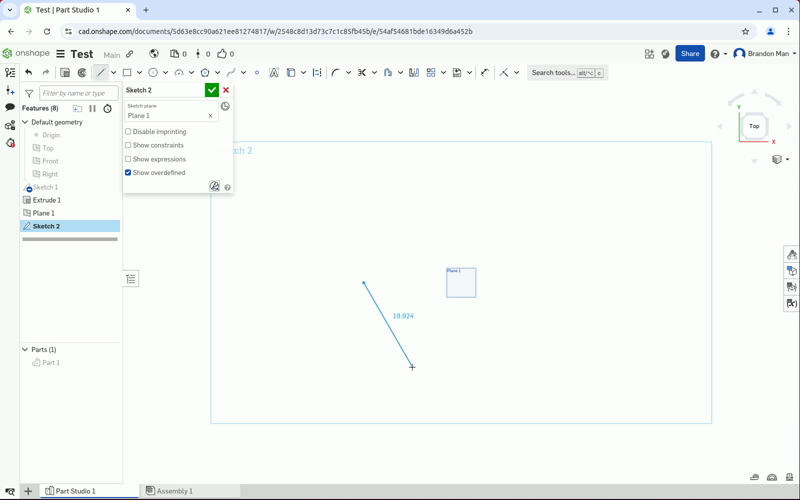
key_down(shift)
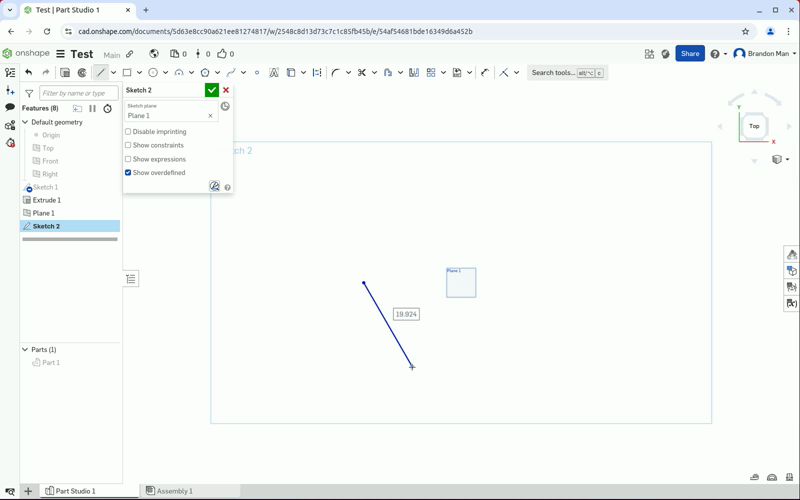
mouse_move(508, 366)
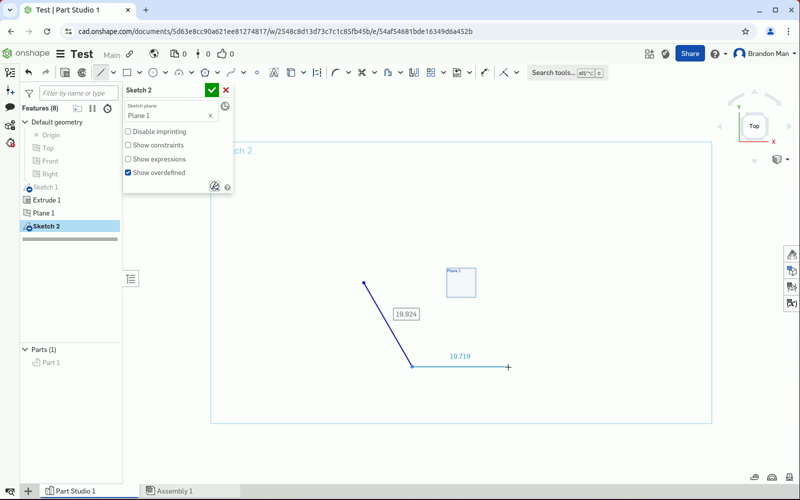
click(508, 366)
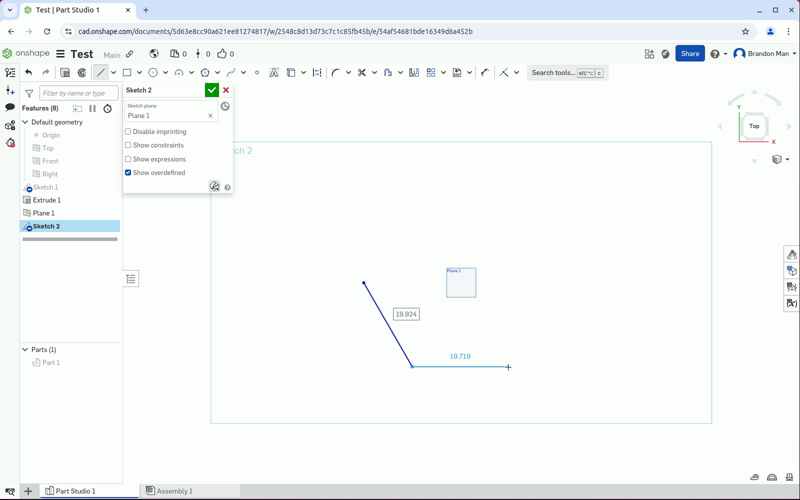
key_up(shift)
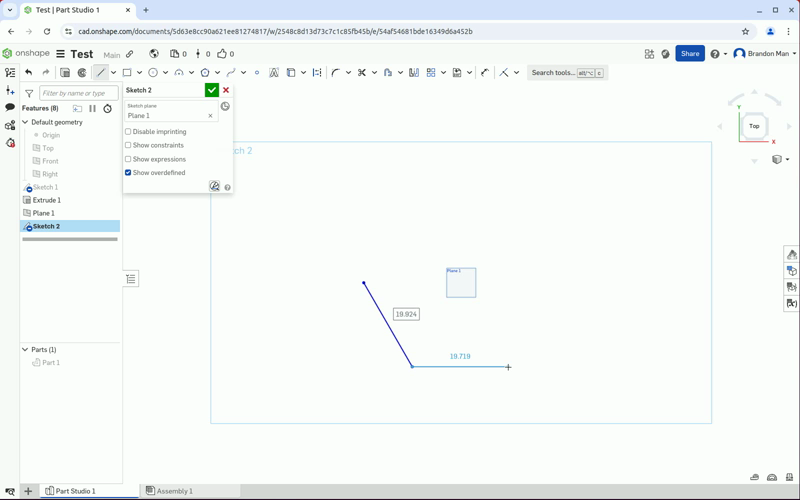
key_down(shift)
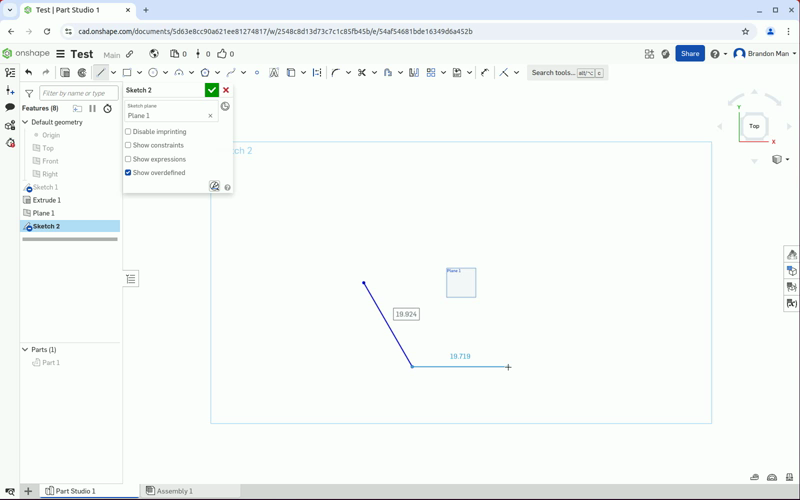
mouse_move(557, 282)
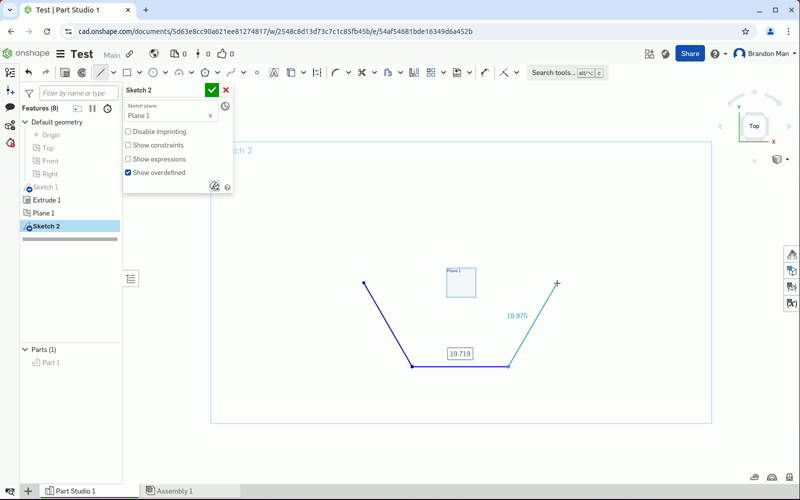
click(557, 282)
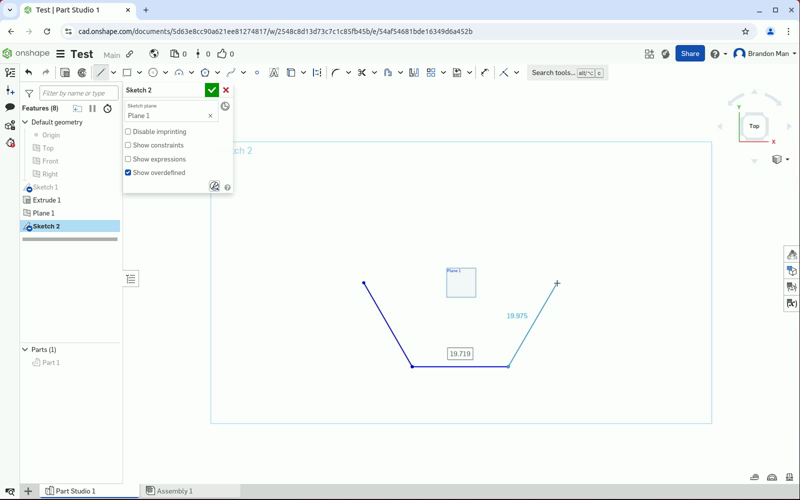
key_up(shift)
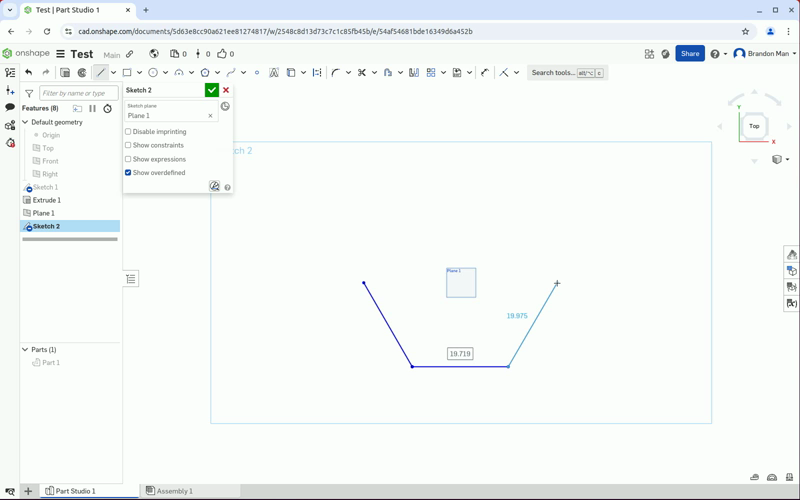
key_down(shift)
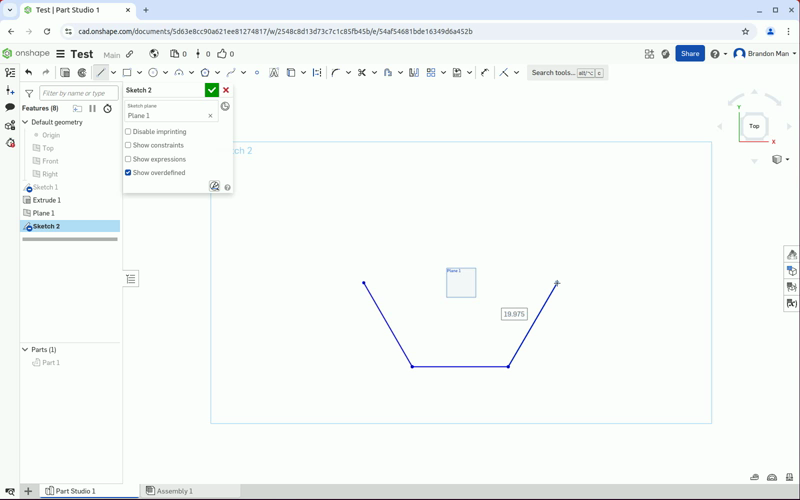
mouse_move(508, 199)
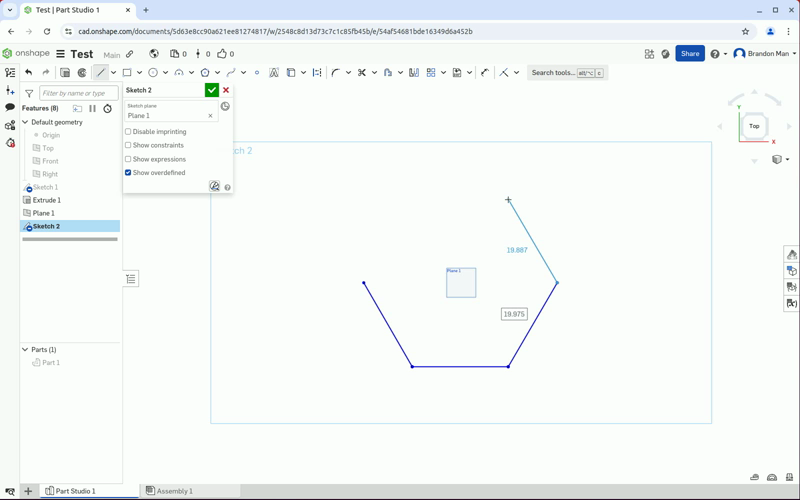
click(508, 199)
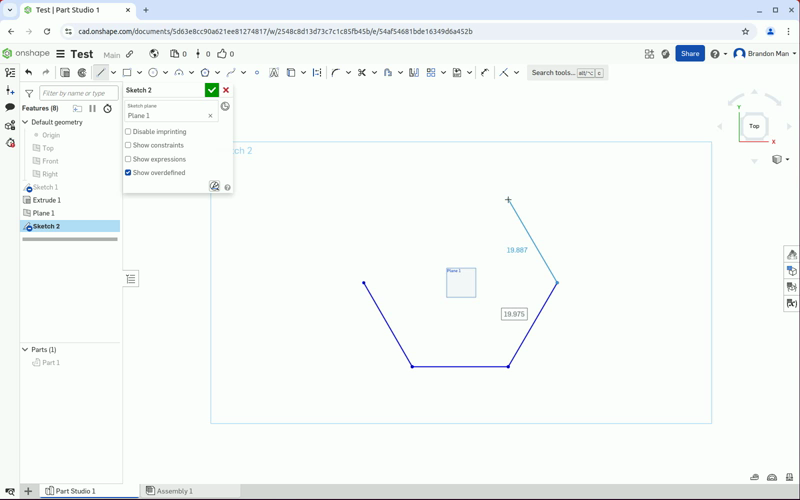
key_up(shift)
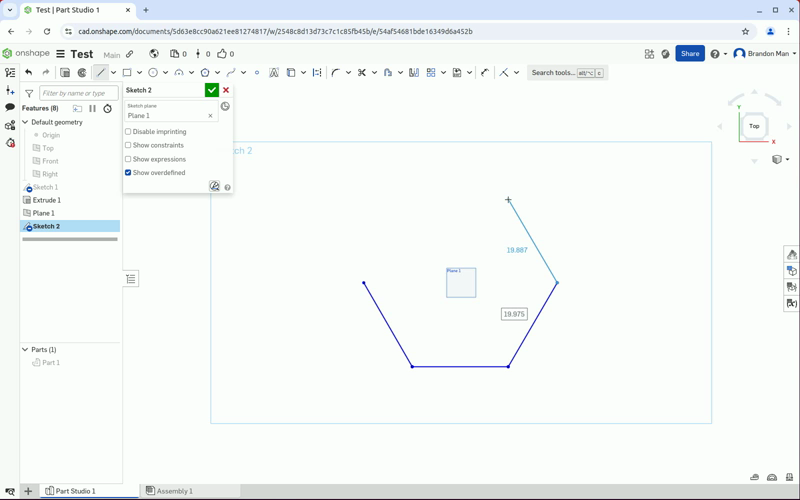
key_down(shift)
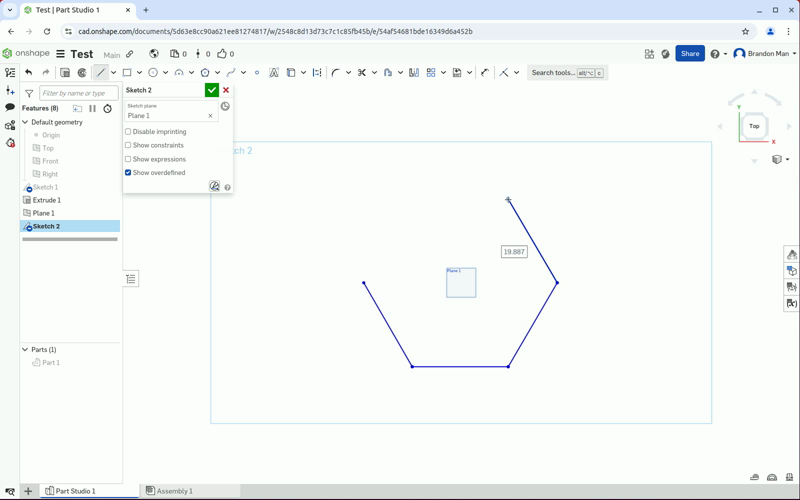
mouse_move(412, 199)
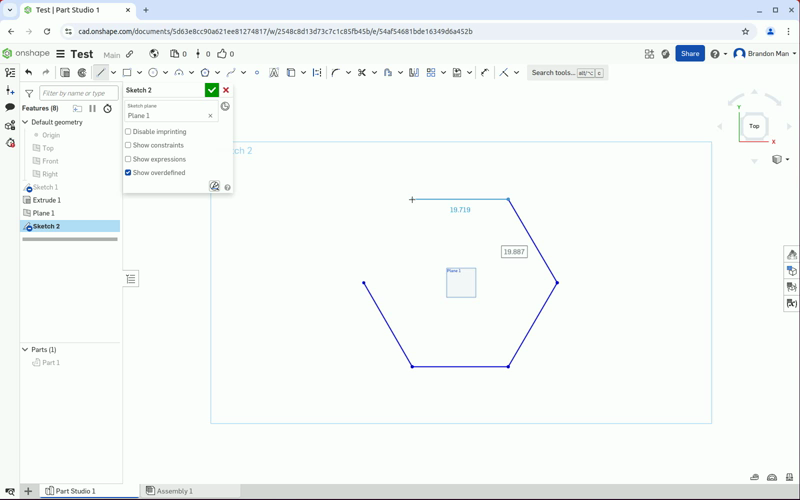
click(412, 199)
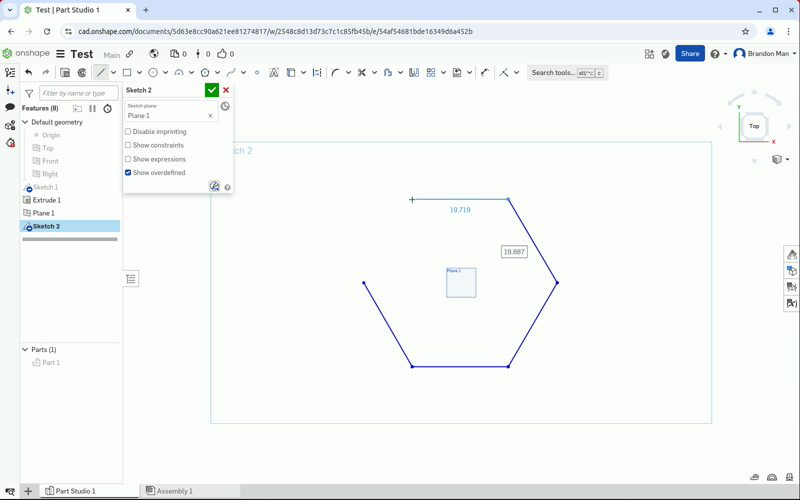
key_up(shift)
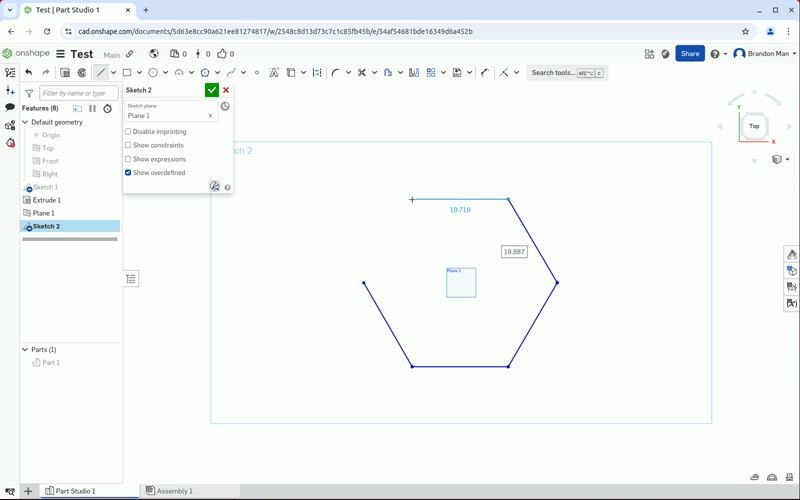
key_down(shift)
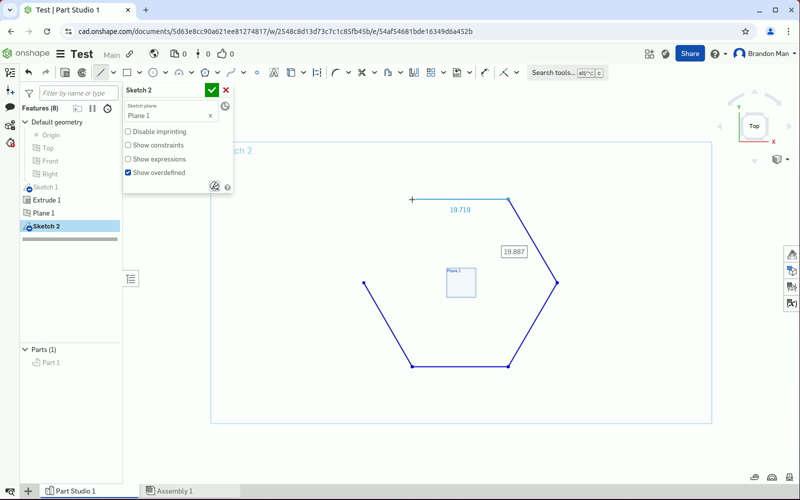
mouse_move(363, 282)
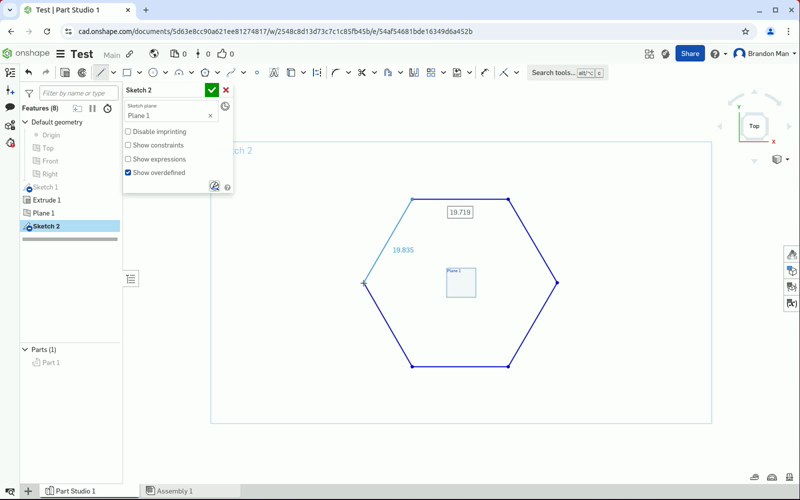
key_up(shift)
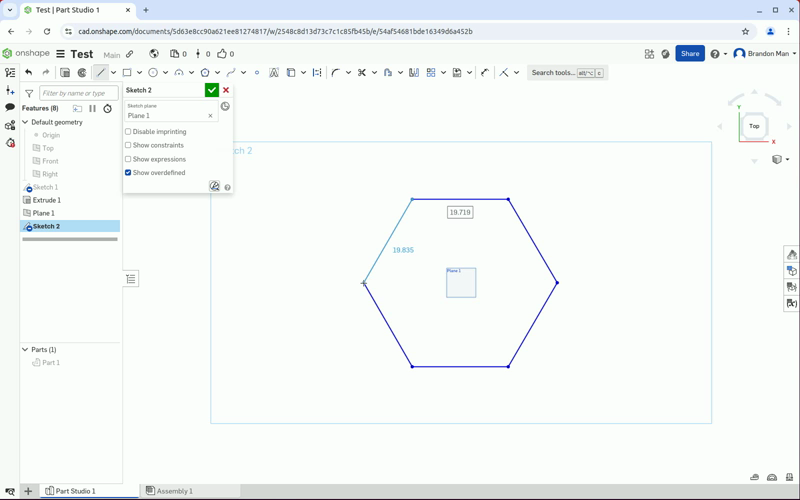
click(363, 282)
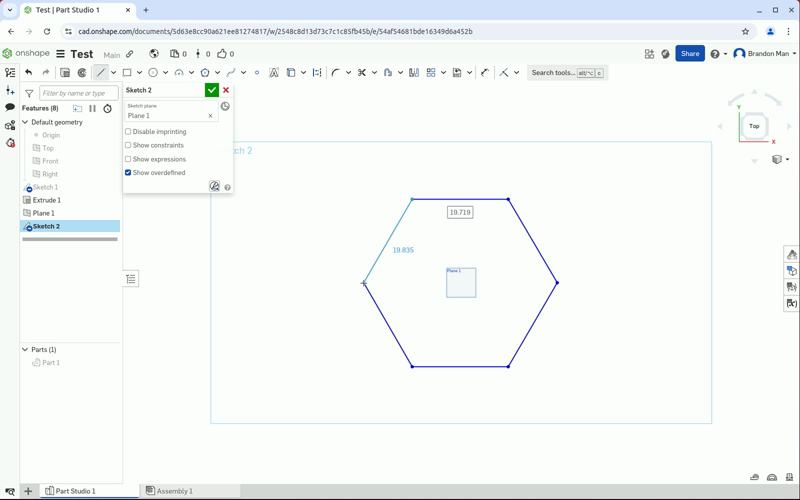
key(esc)
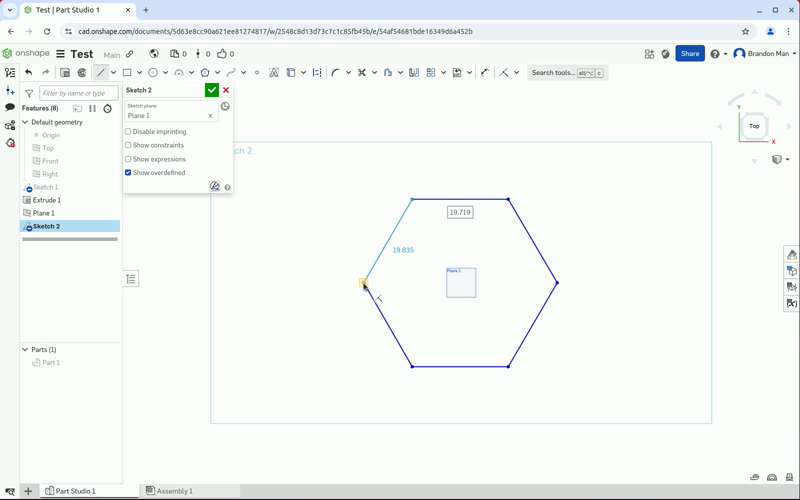
mouse_move(411, 324)
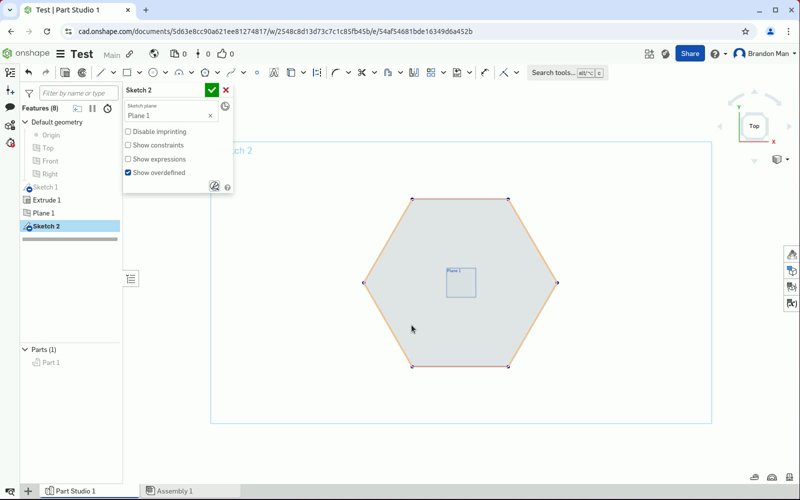
click(411, 324)
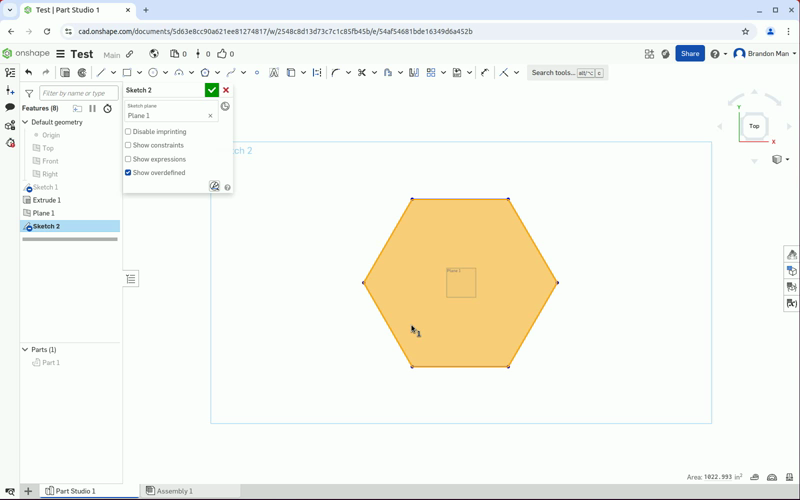
mouse_move(73, 352)
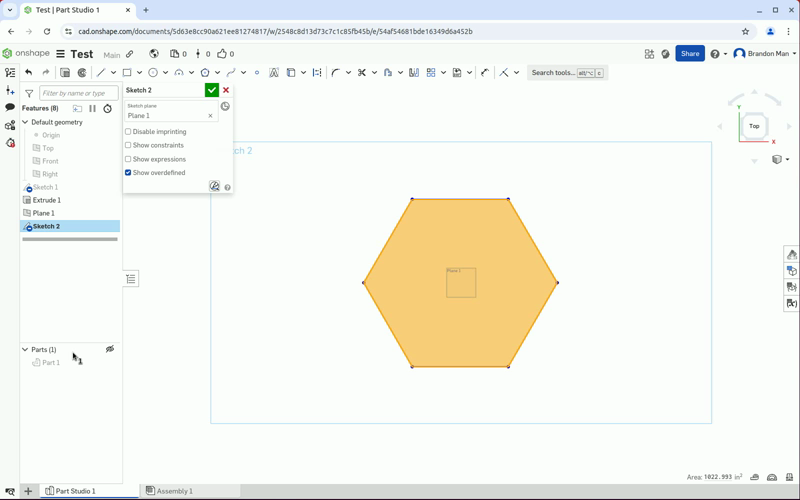
key(shift+y)
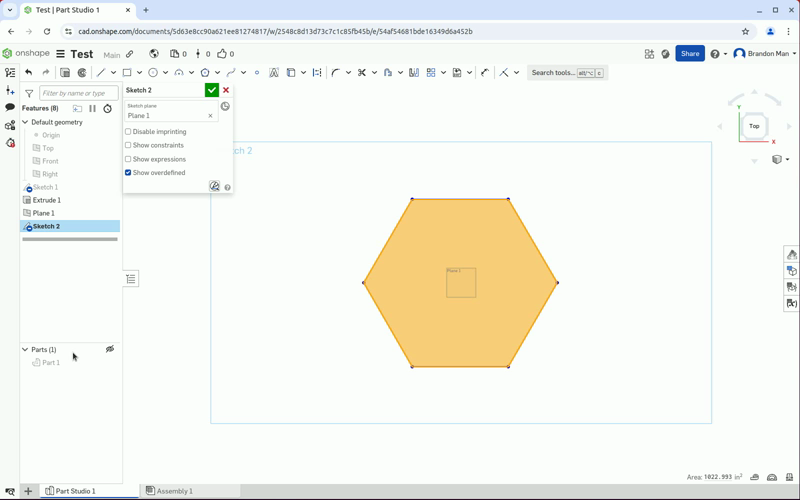
key(shift+e)
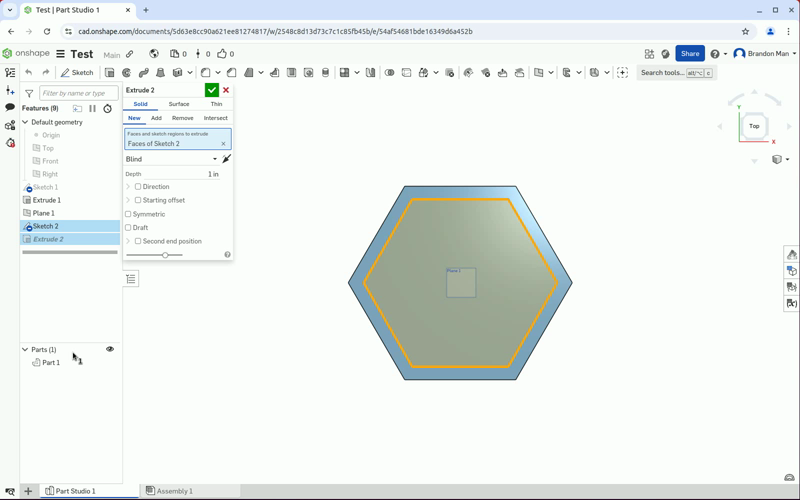
mouse_move(143, 106)
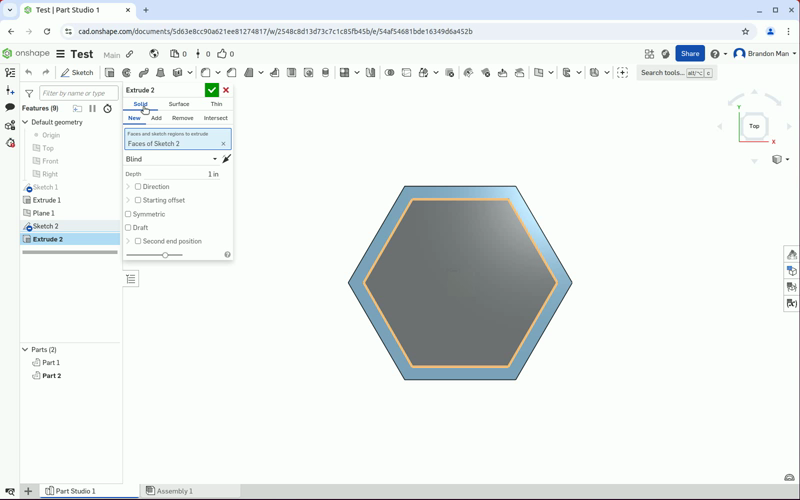
click(143, 106)
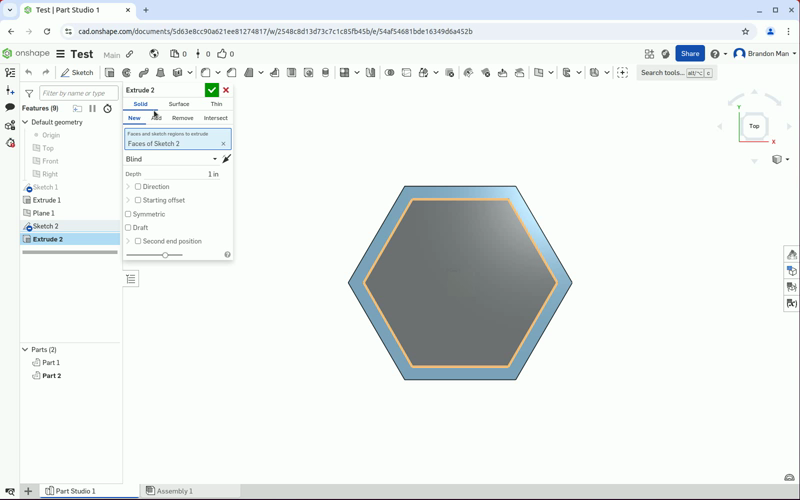
mouse_move(186, 120)
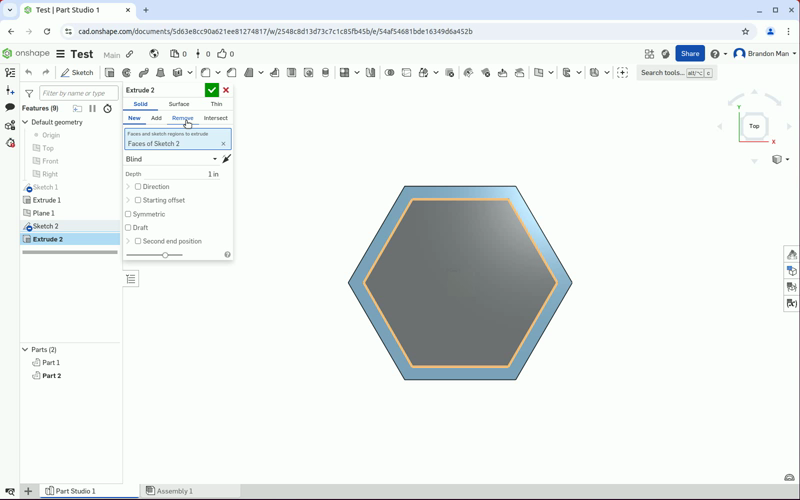
click(186, 120)
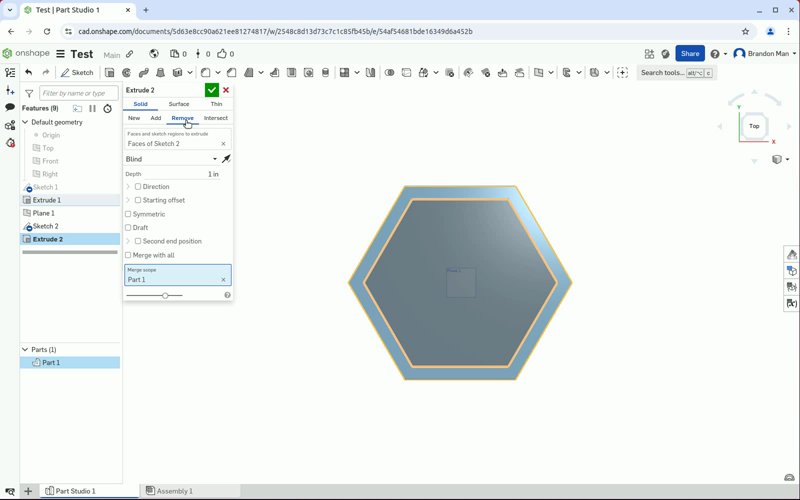
key(tab, 4)
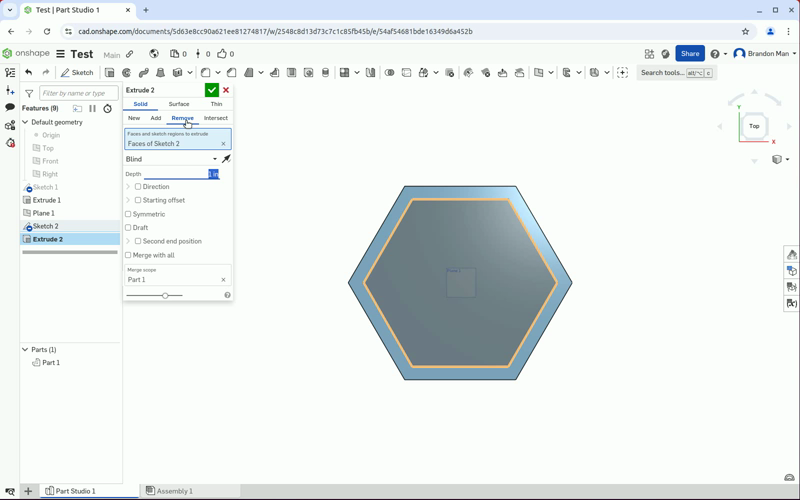
text(0.963)
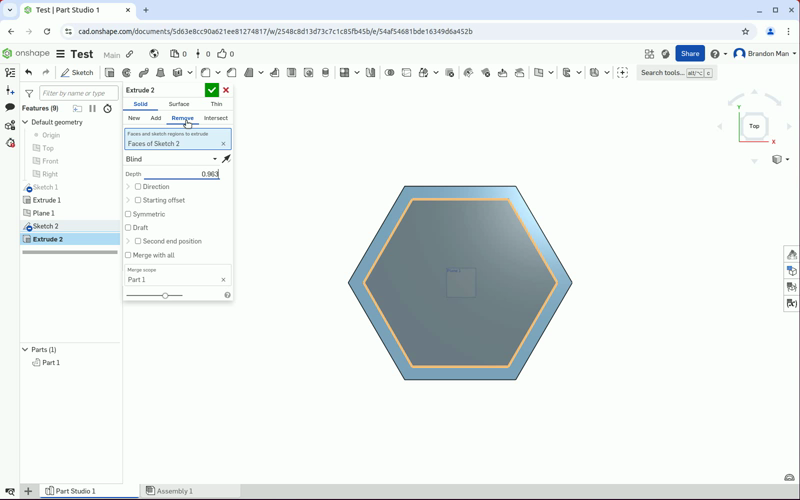
key(tab, 6)
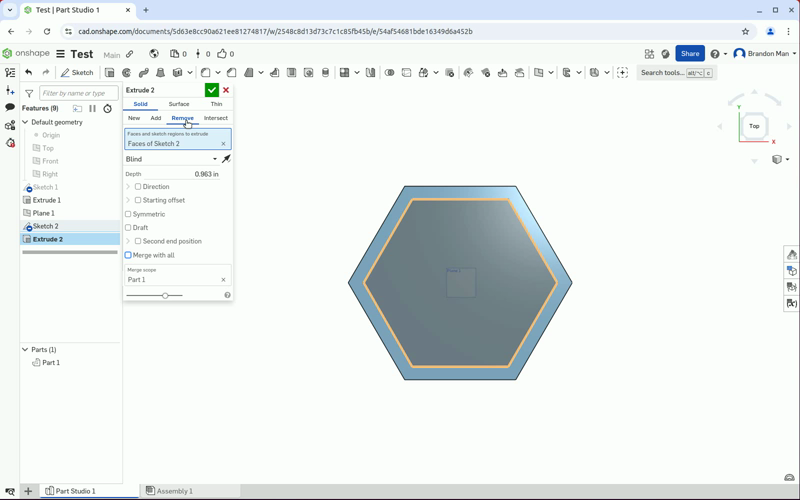
key(space)
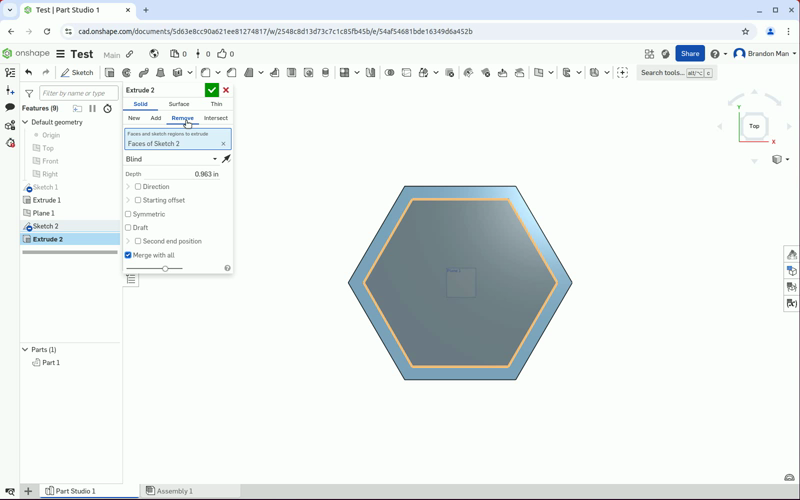
key(enter)
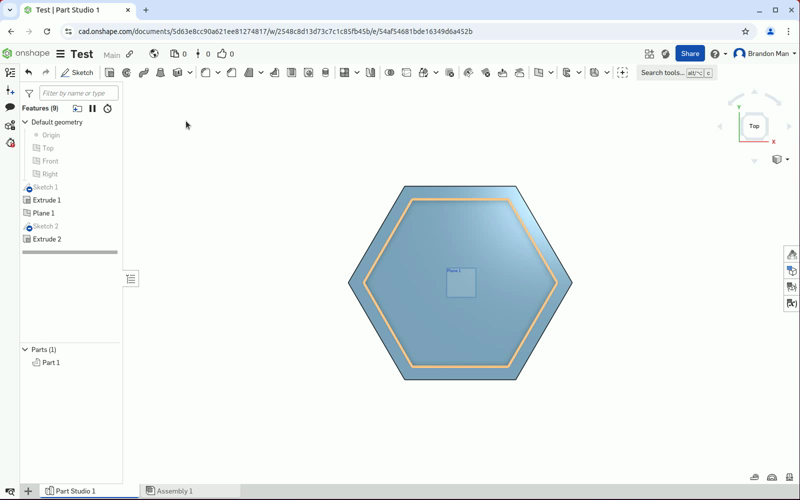
key(shift+h)
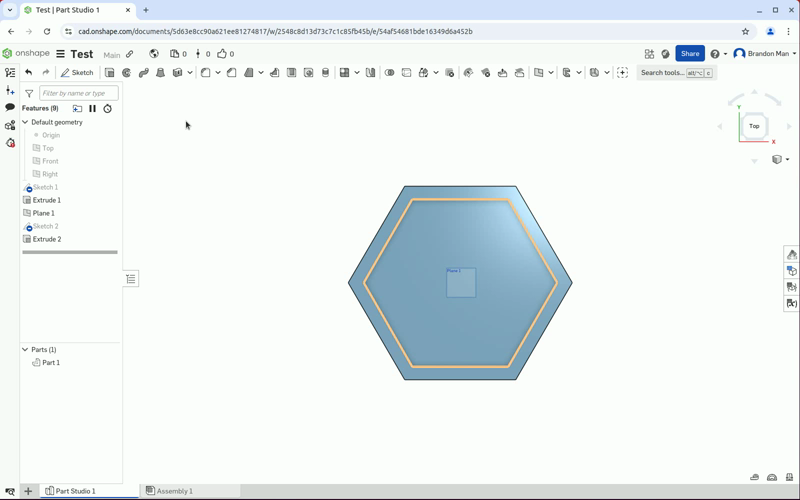
key(shift+h)
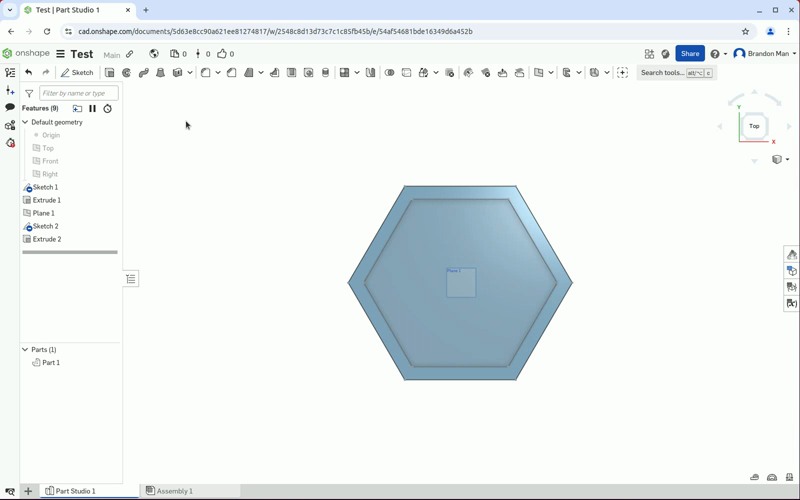
key(shift+7)
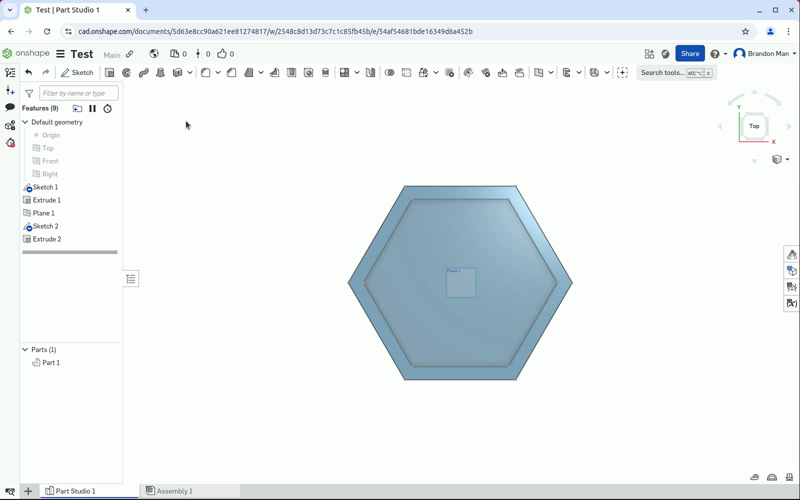
key(up, 3)
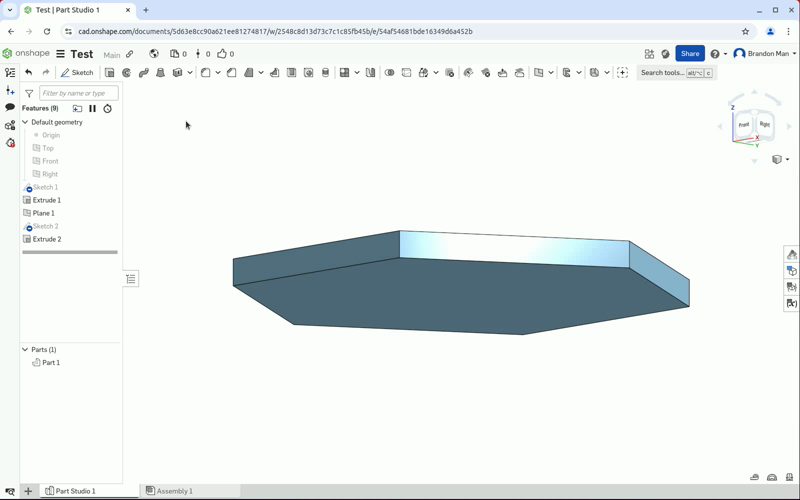
key(left, 3)
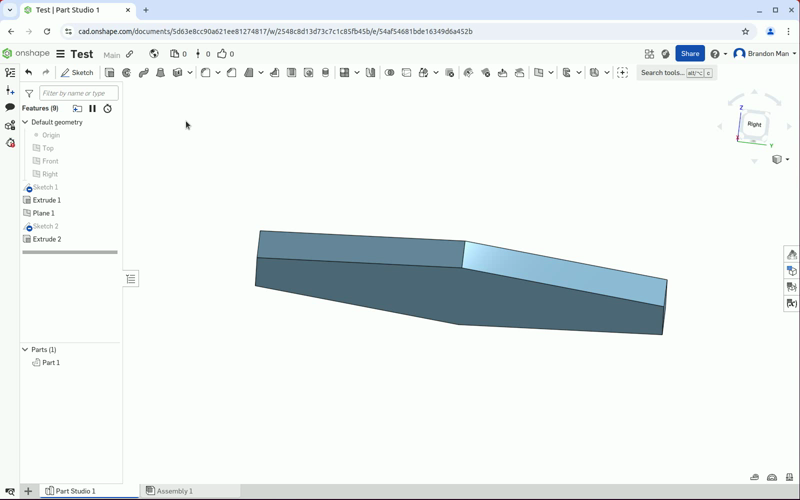
key(right, 3)
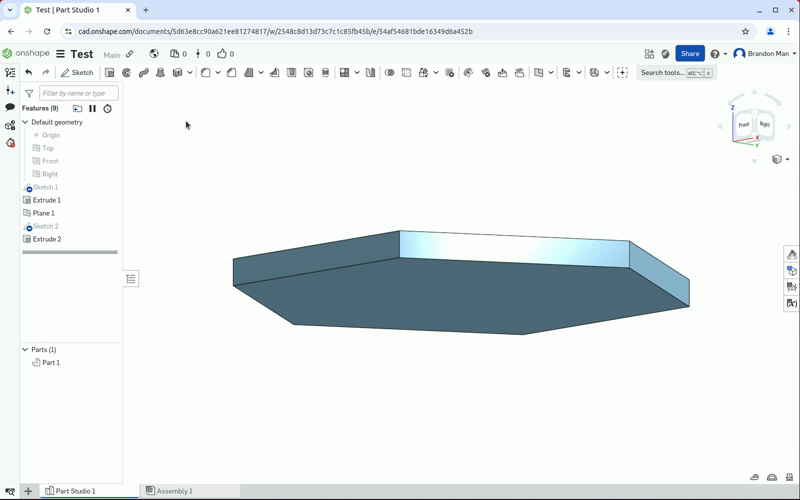
key(down, 3)
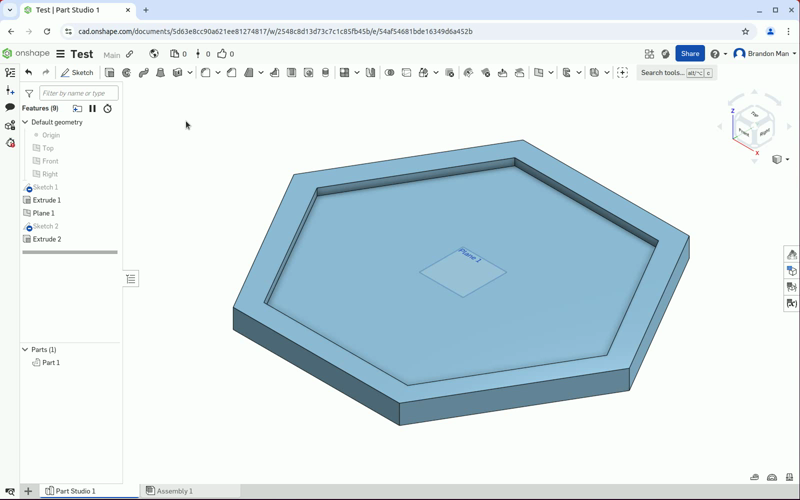
mouse_move(73, 189)
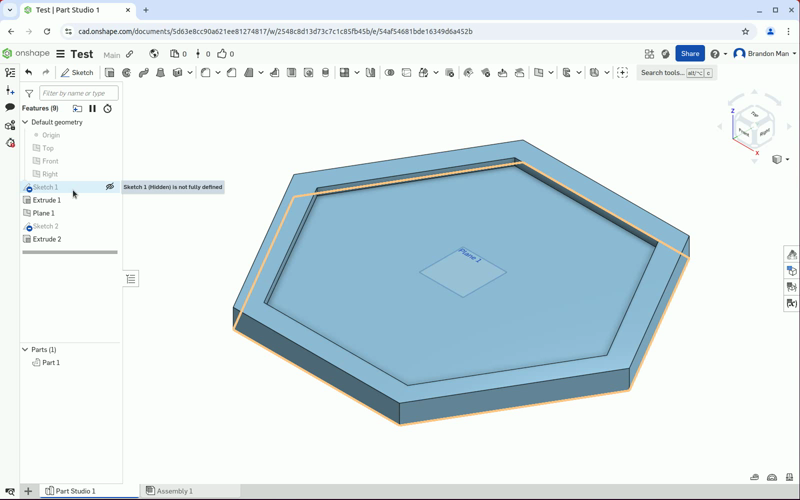
click(73, 189)